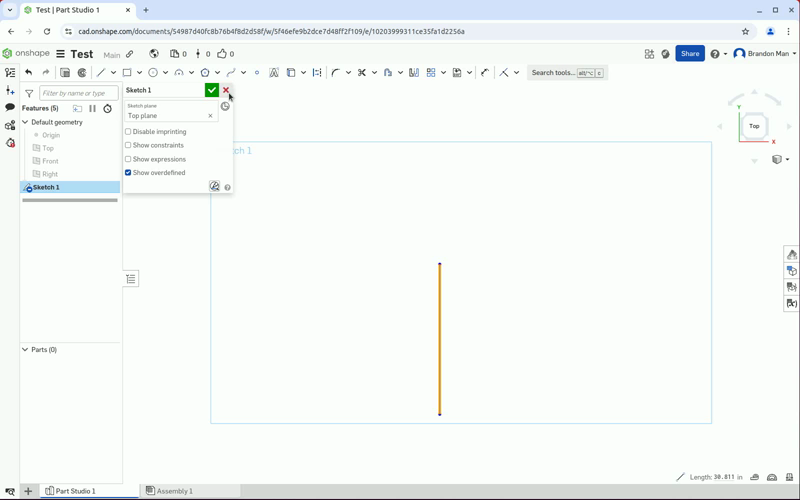
key(shift+h)
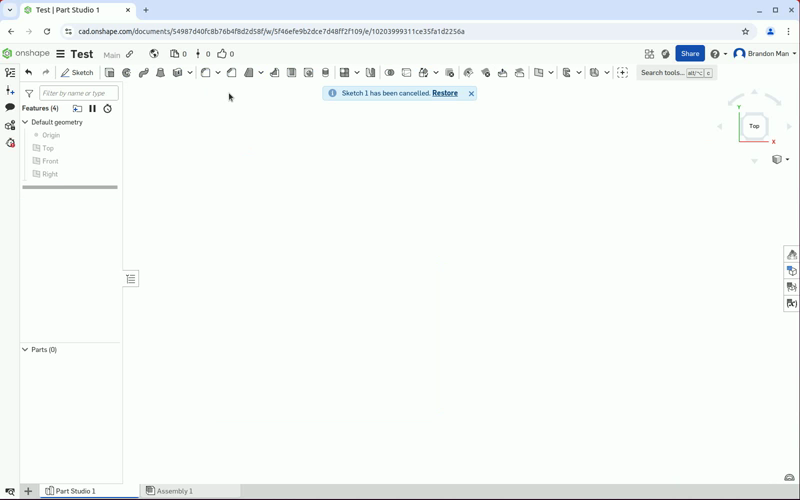
key(shift+s)
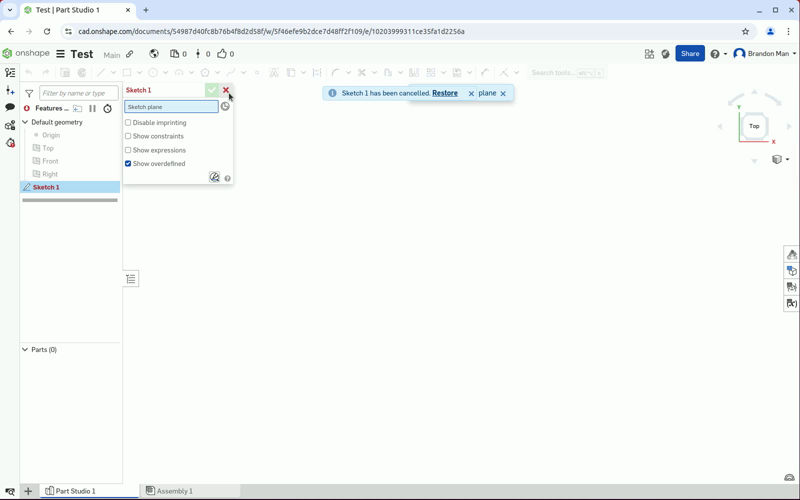
mouse_move(73, 150)
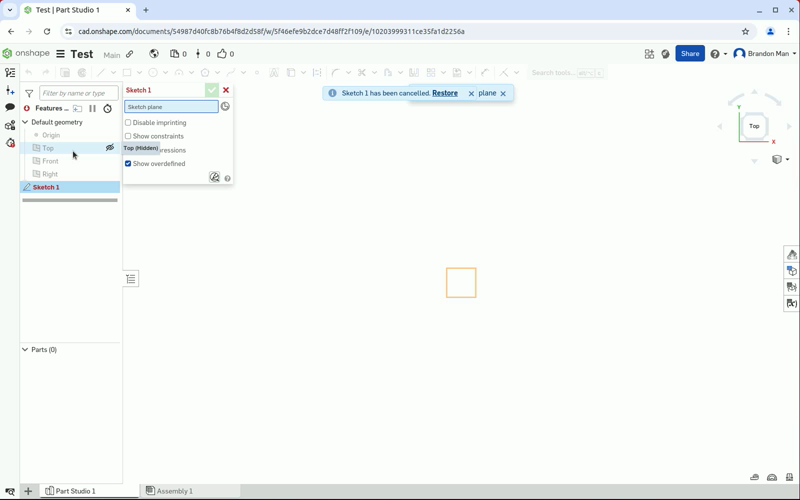
click(73, 150)
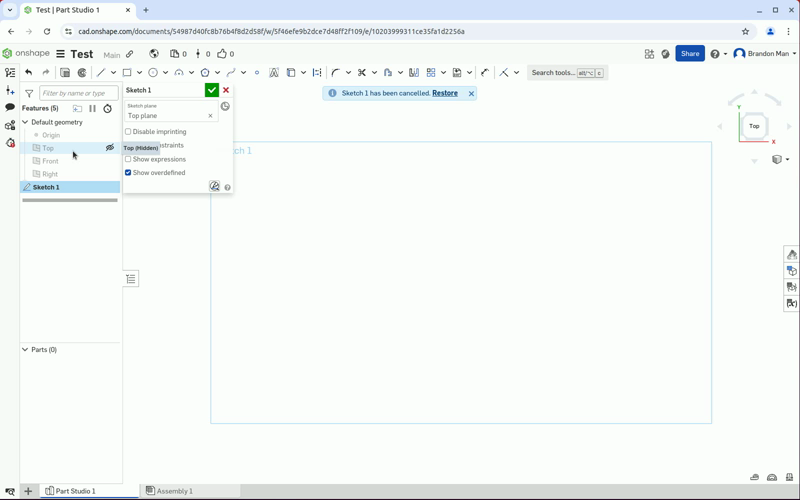
mouse_move(73, 352)
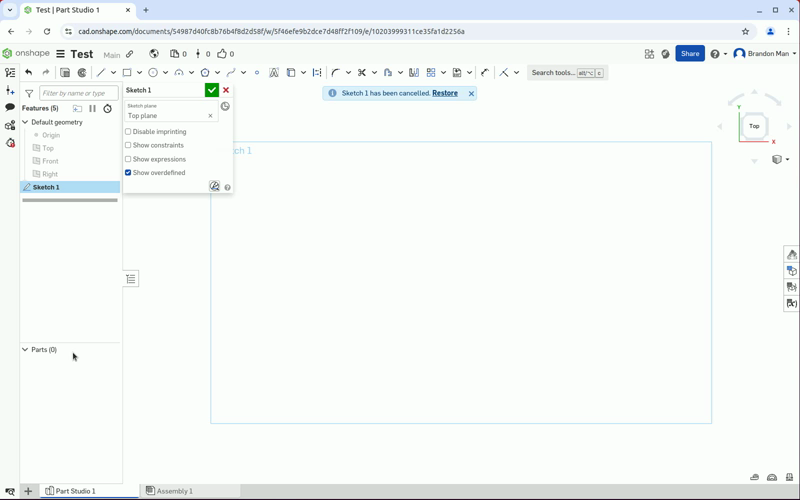
key(y)
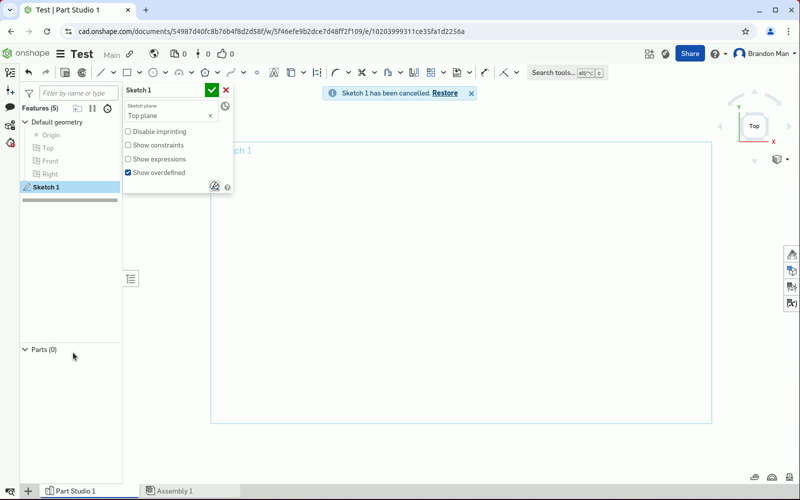
key(l)
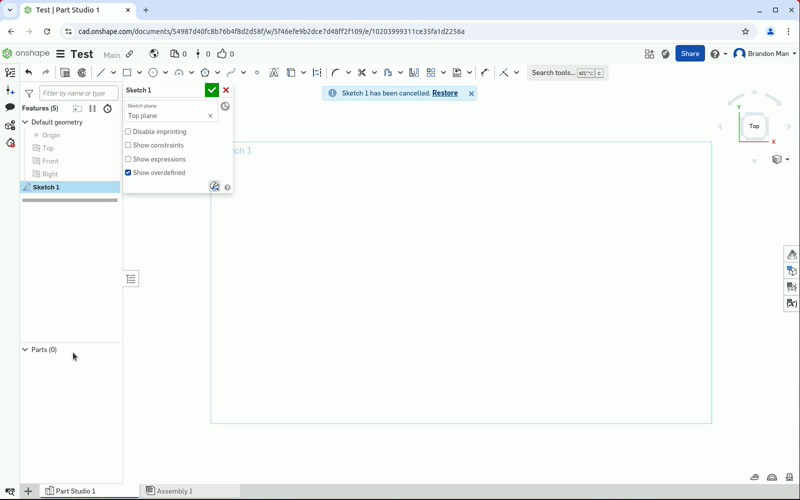
key_down(shift)
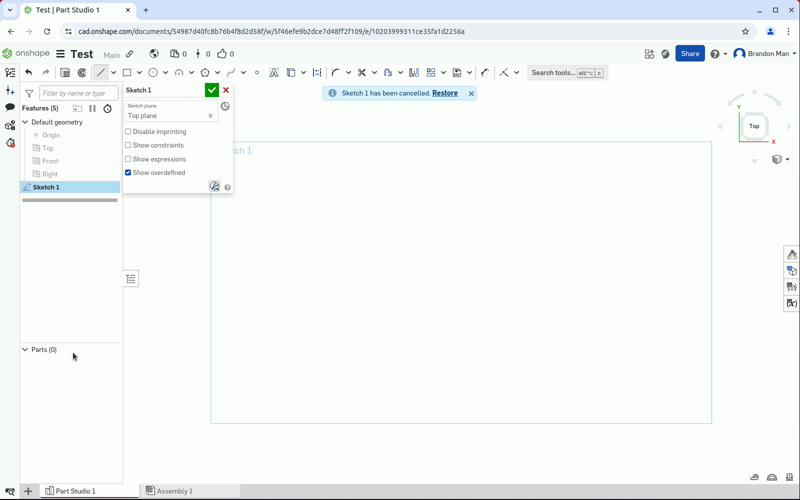
mouse_move(380, 299)
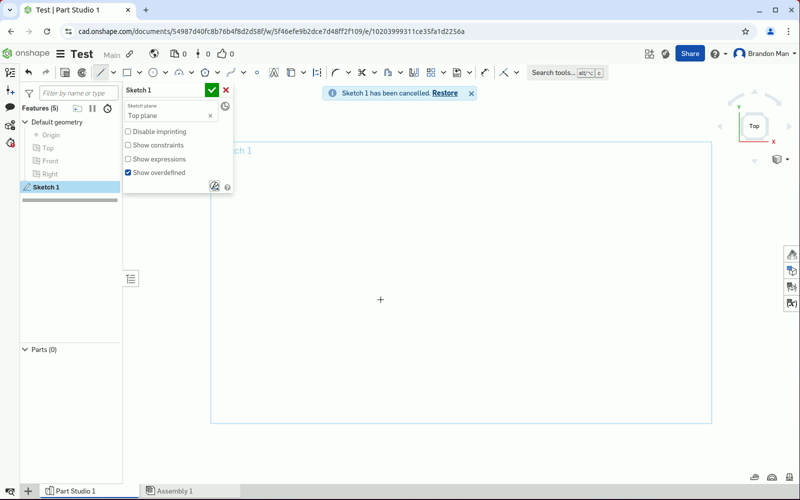
click(380, 299)
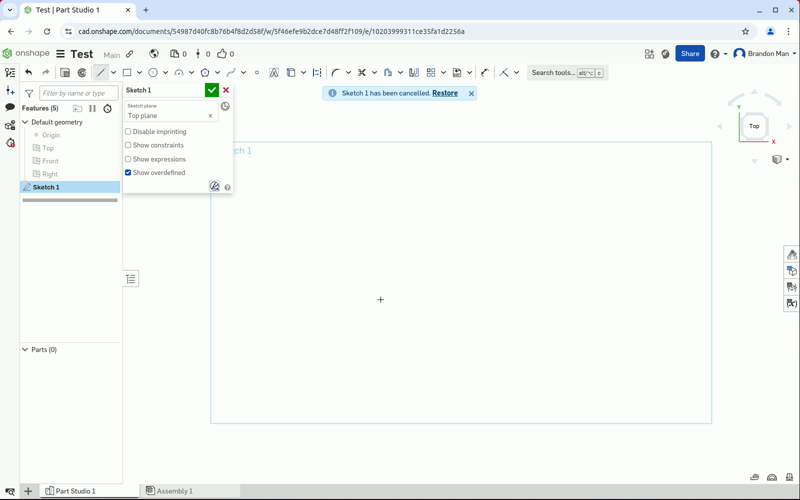
key_up(shift)
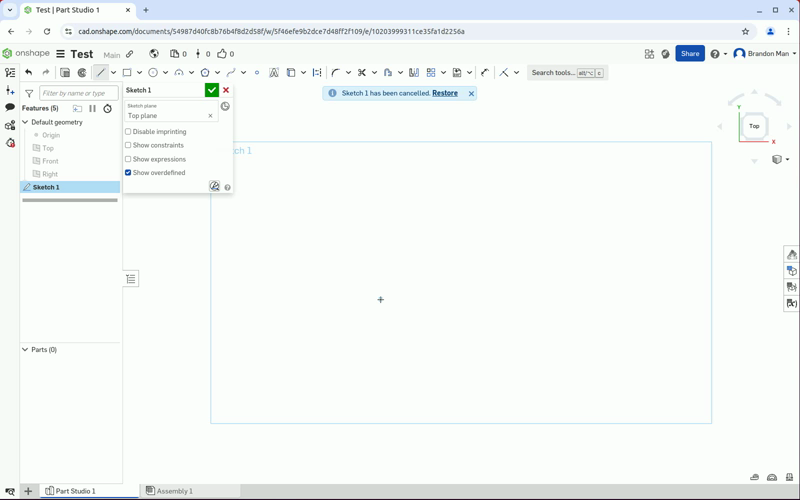
key_down(shift)
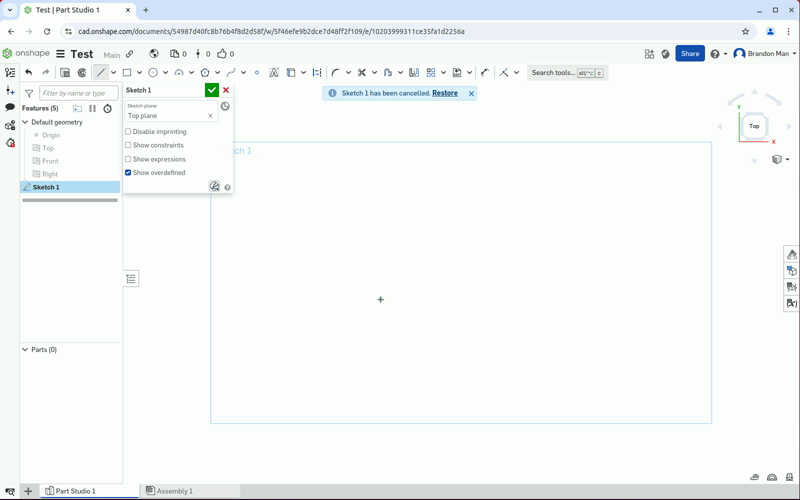
mouse_move(572, 299)
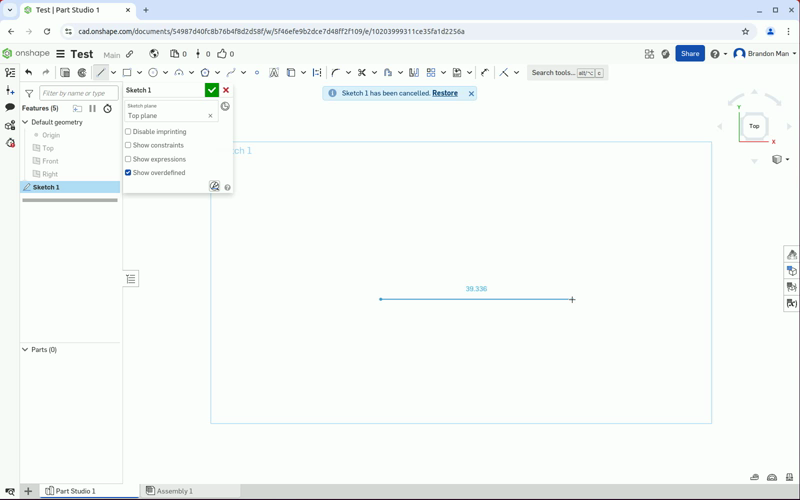
click(572, 299)
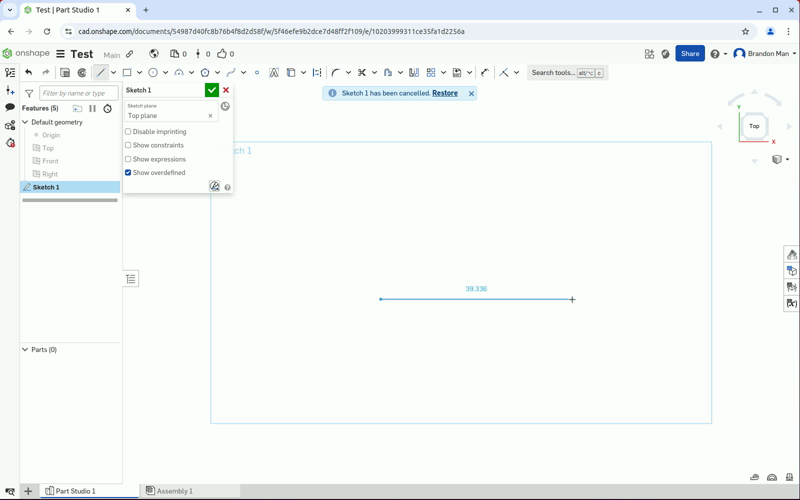
key_up(shift)
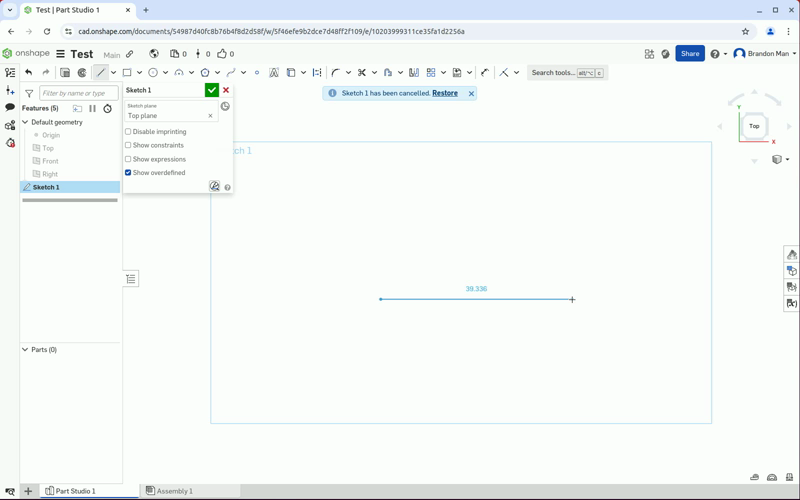
key_down(shift)
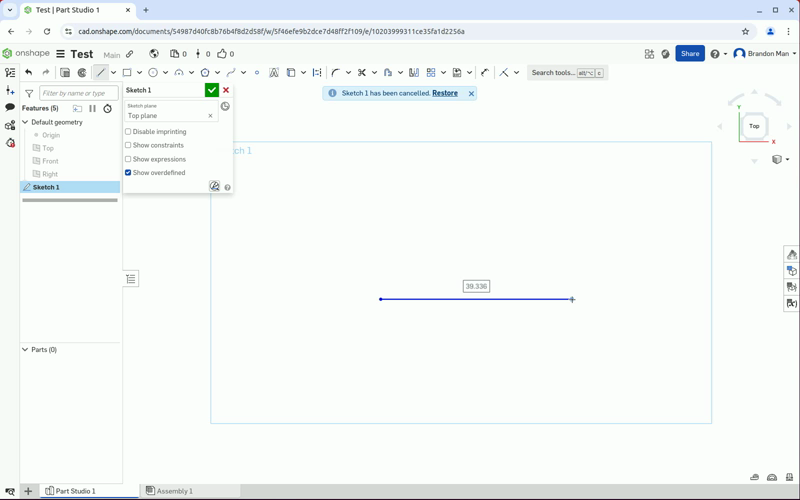
mouse_move(572, 238)
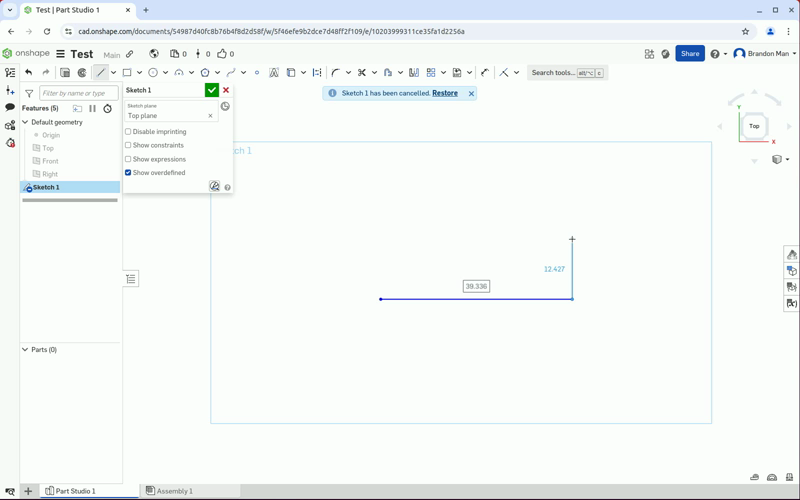
click(572, 238)
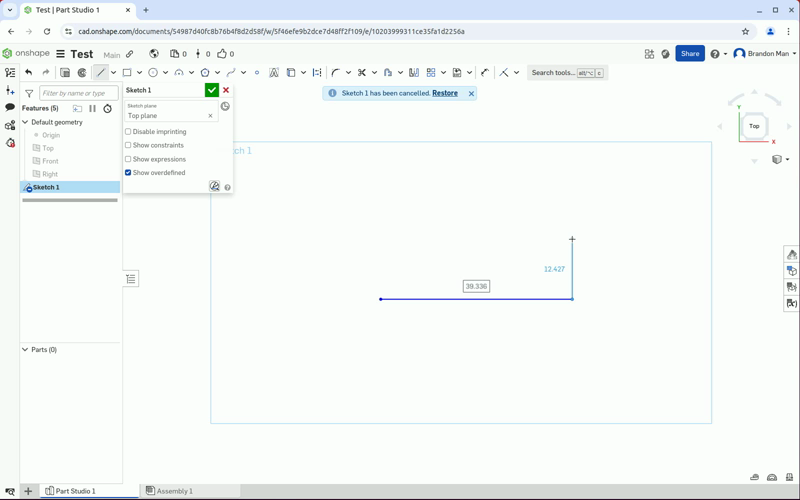
key_up(shift)
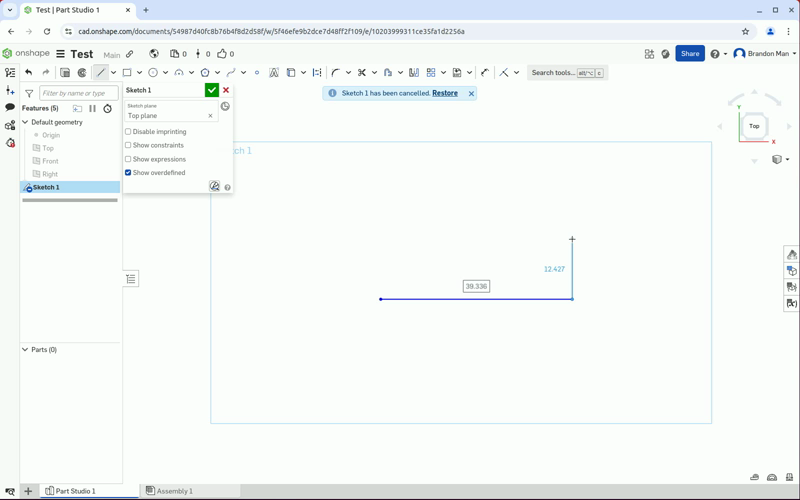
key_down(shift)
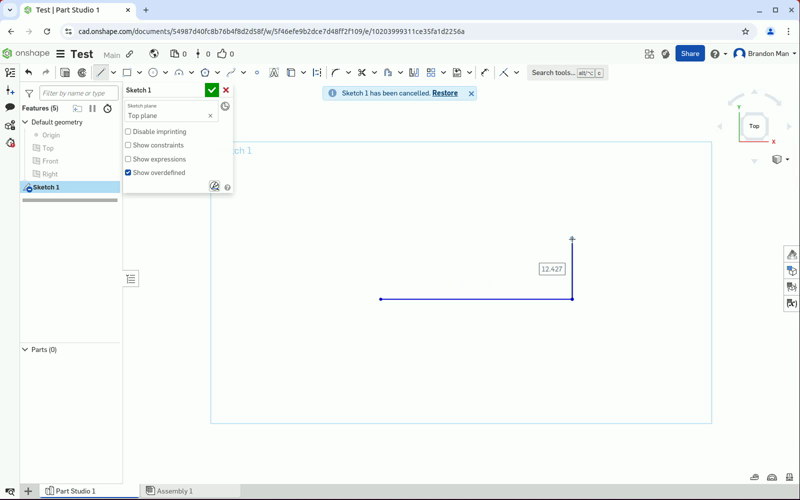
mouse_move(380, 238)
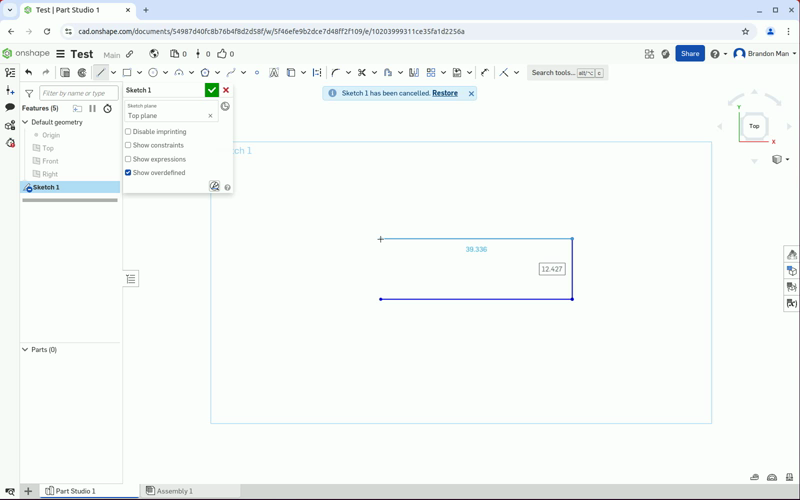
click(380, 238)
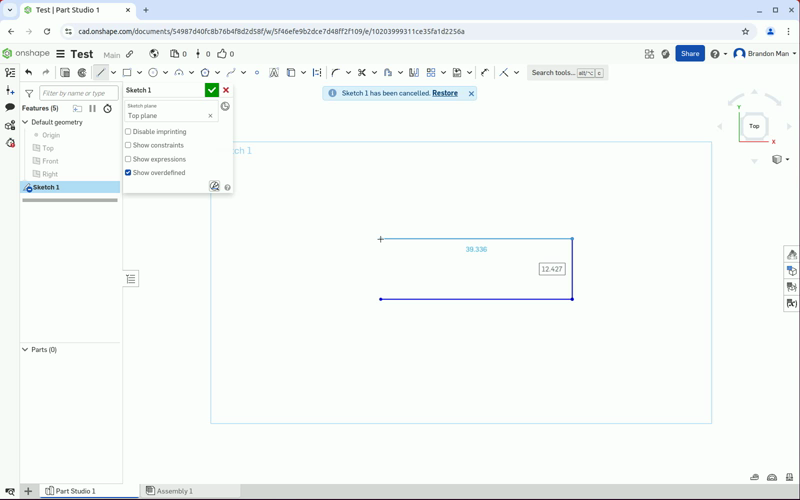
key_up(shift)
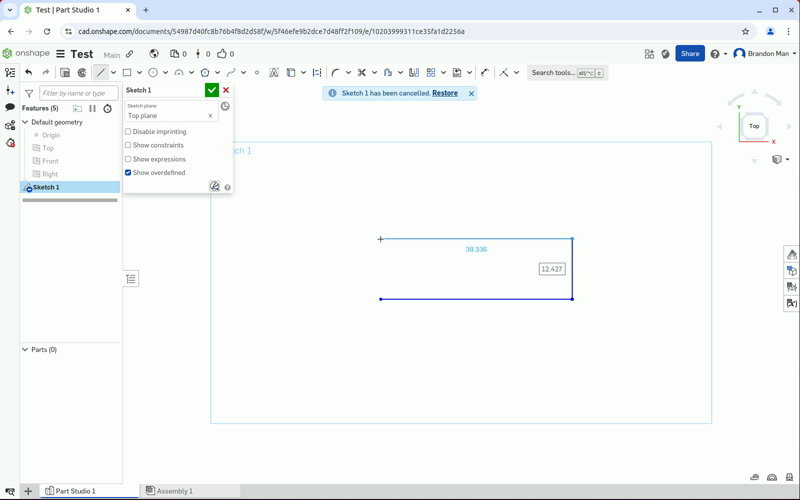
key_down(shift)
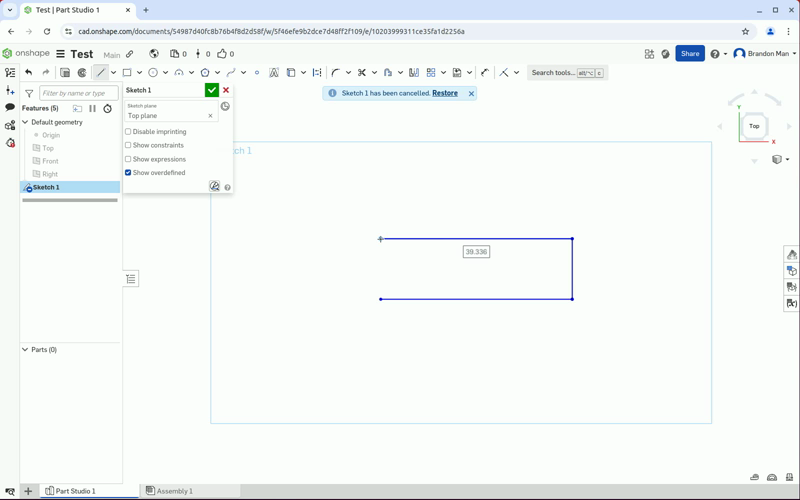
mouse_move(380, 299)
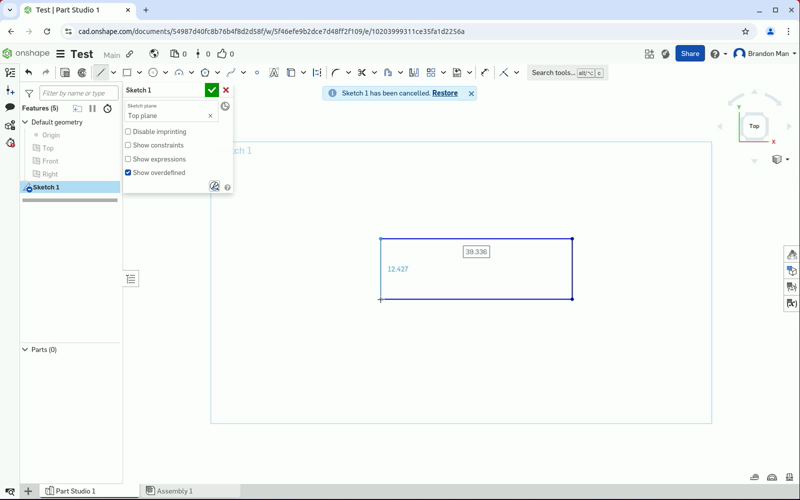
key_up(shift)
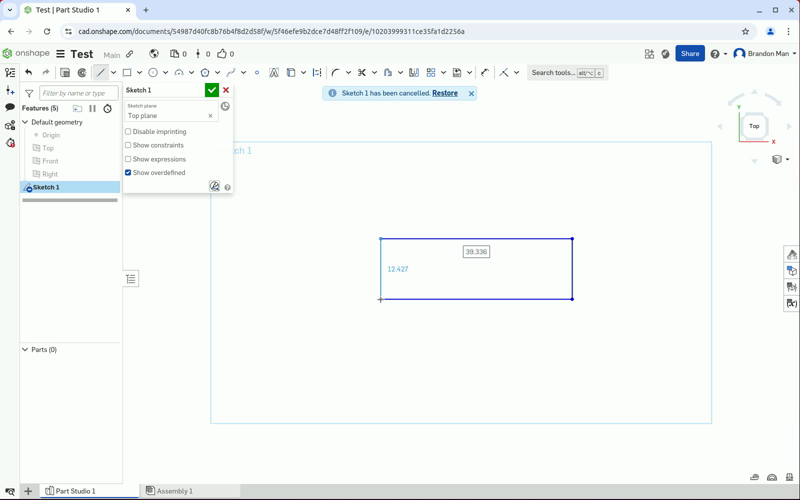
click(380, 299)
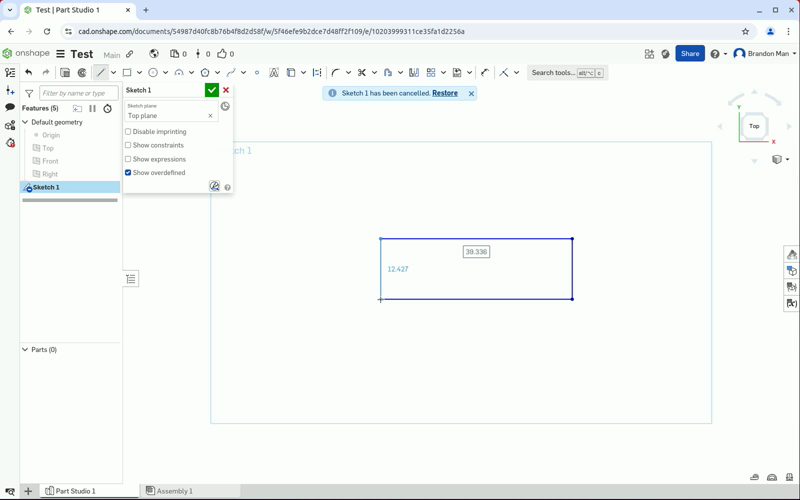
key(esc)
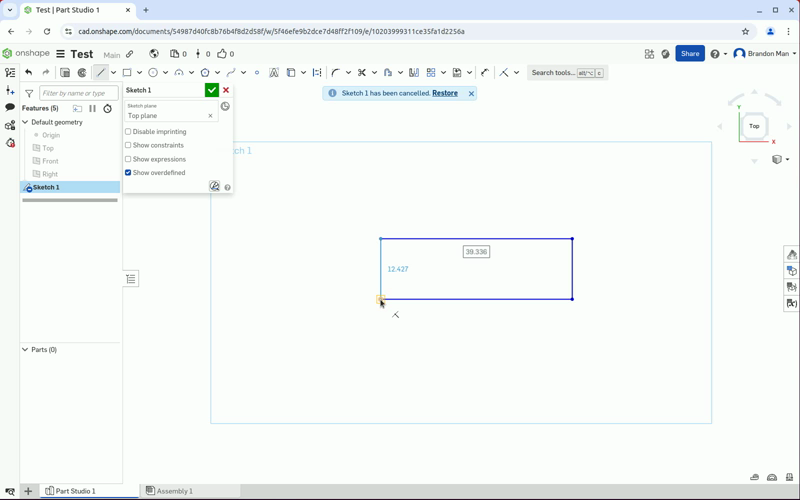
mouse_move(449, 248)
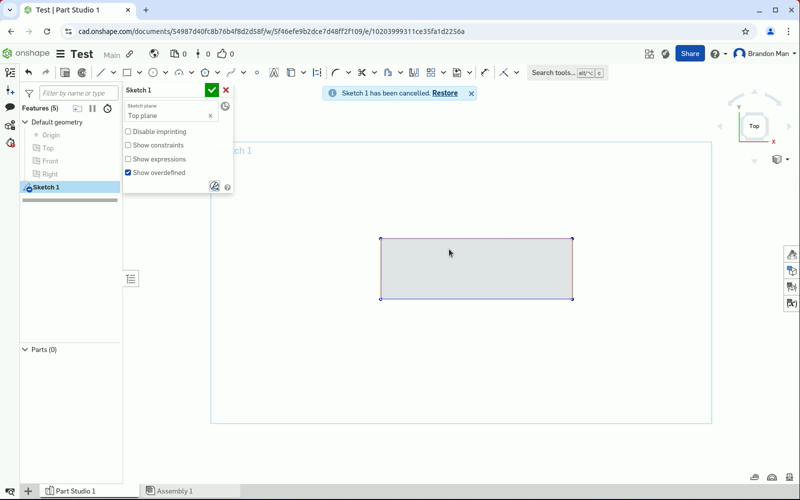
click(449, 248)
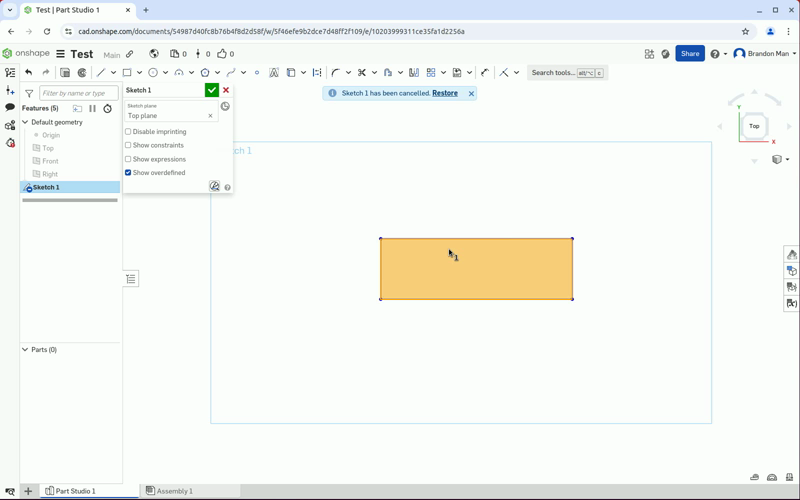
mouse_move(73, 352)
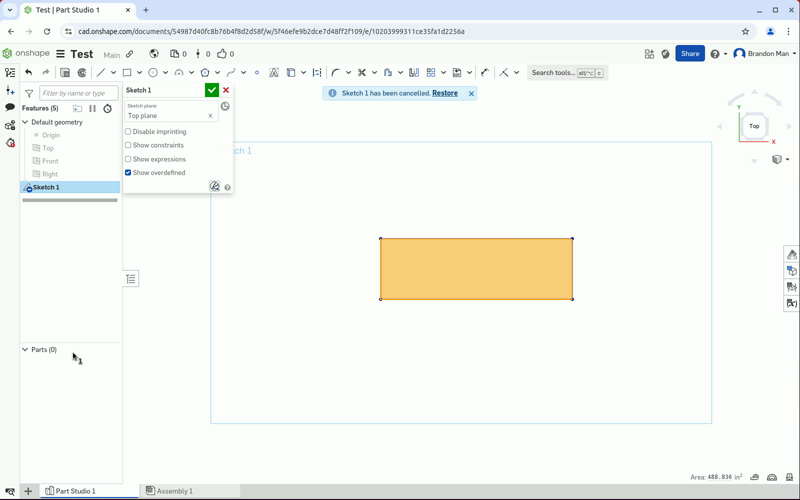
key(shift+y)
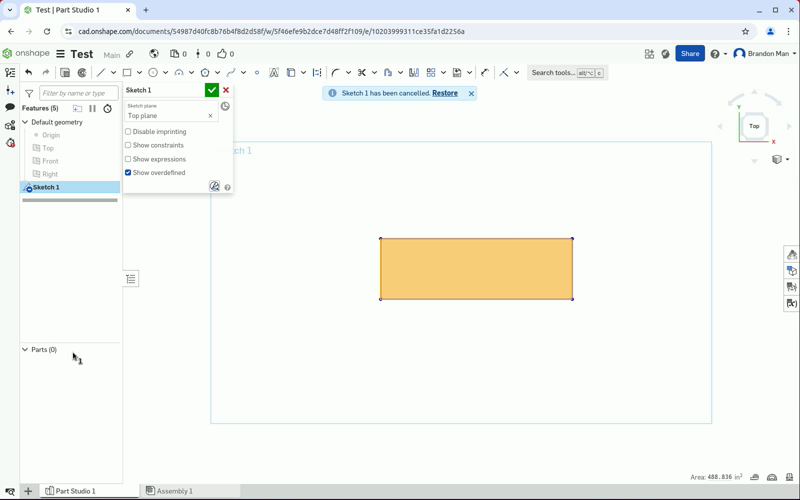
key(shift+e)
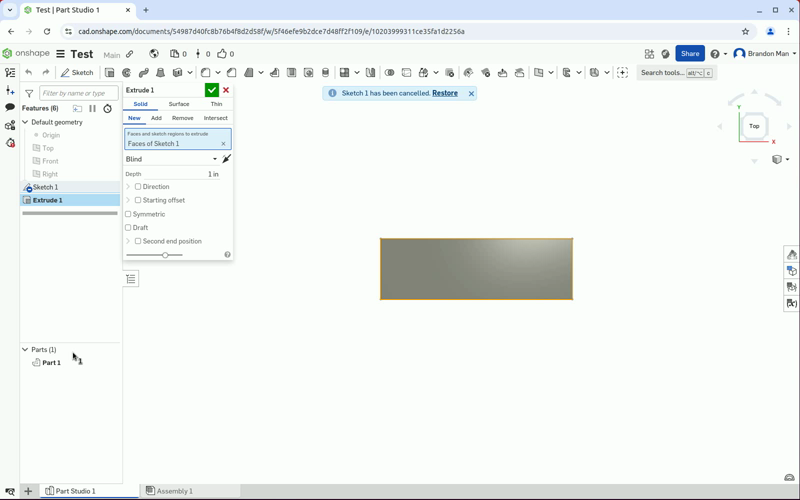
mouse_move(143, 106)
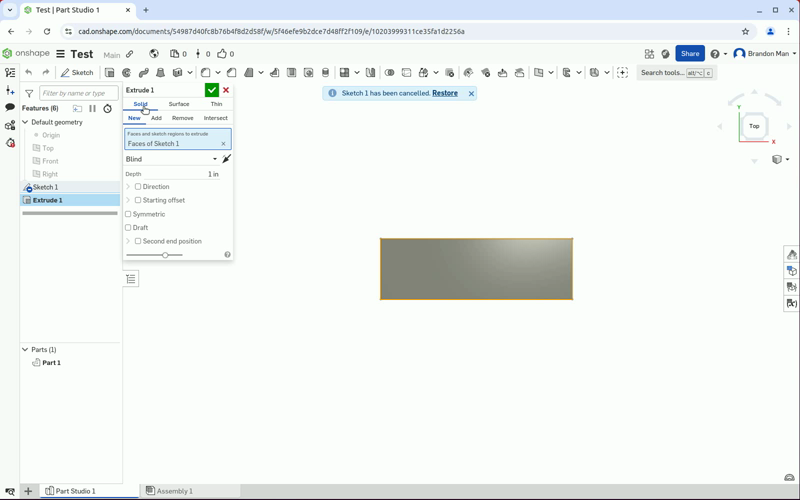
click(143, 106)
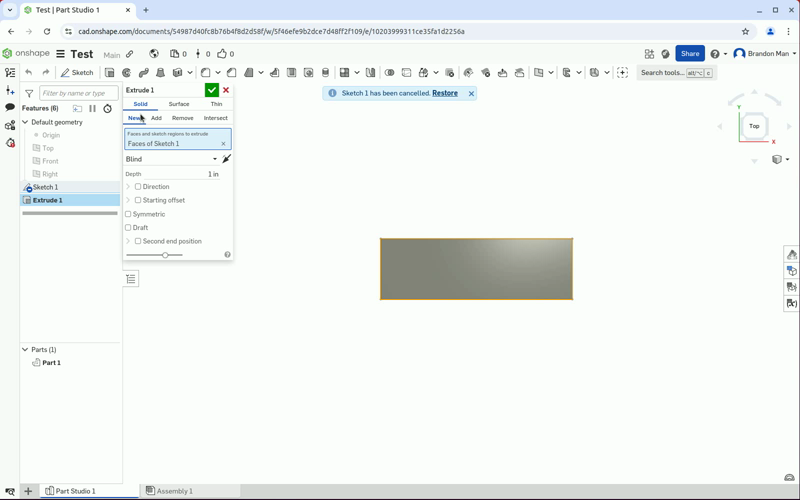
mouse_move(137, 120)
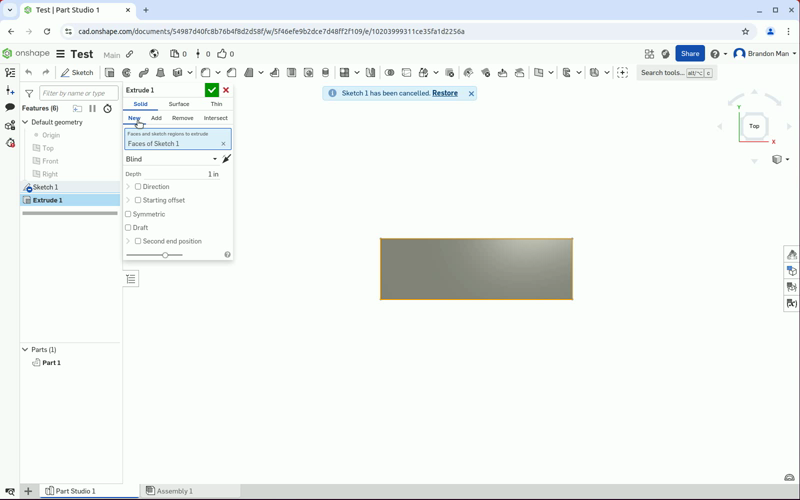
click(137, 120)
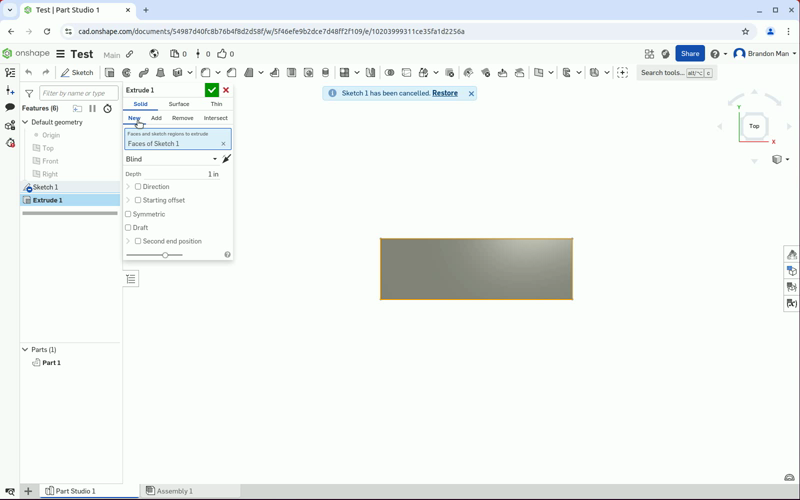
key(tab, 4)
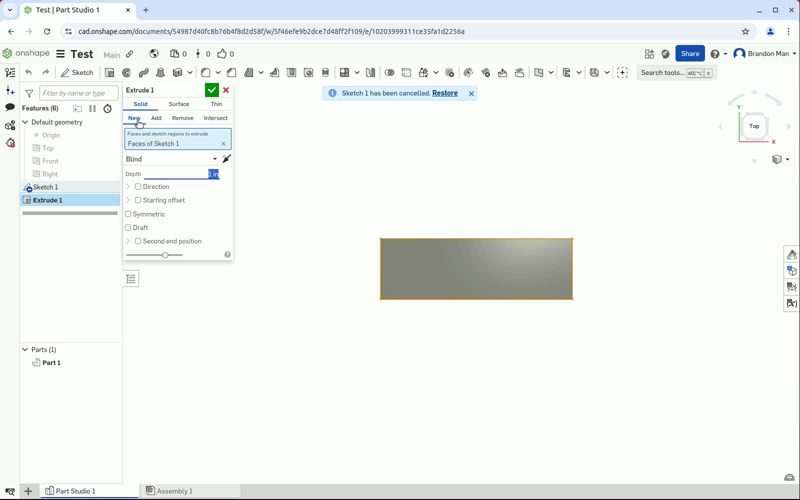
text(12.758)
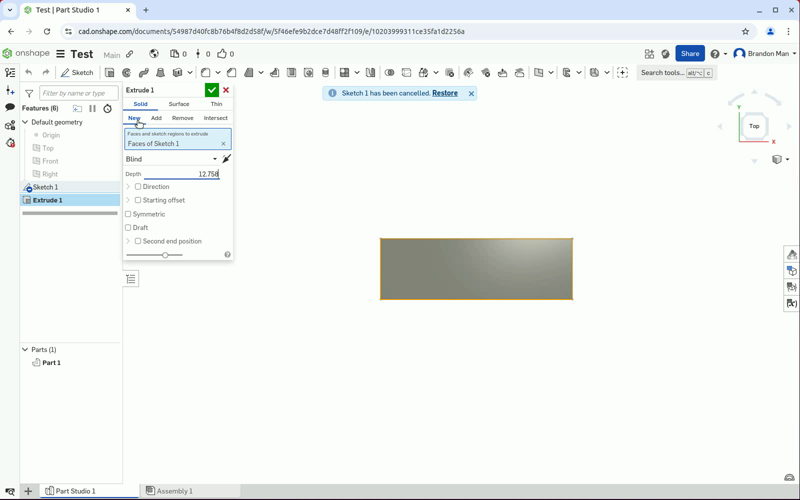
key(enter)
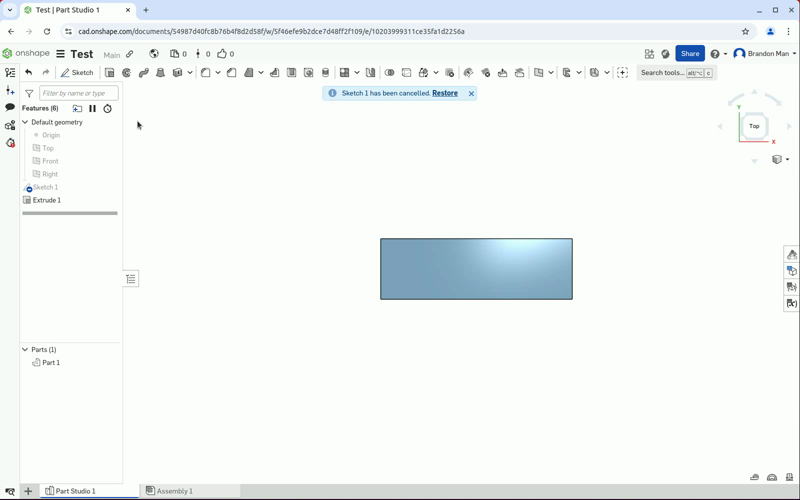
key(shift+h)
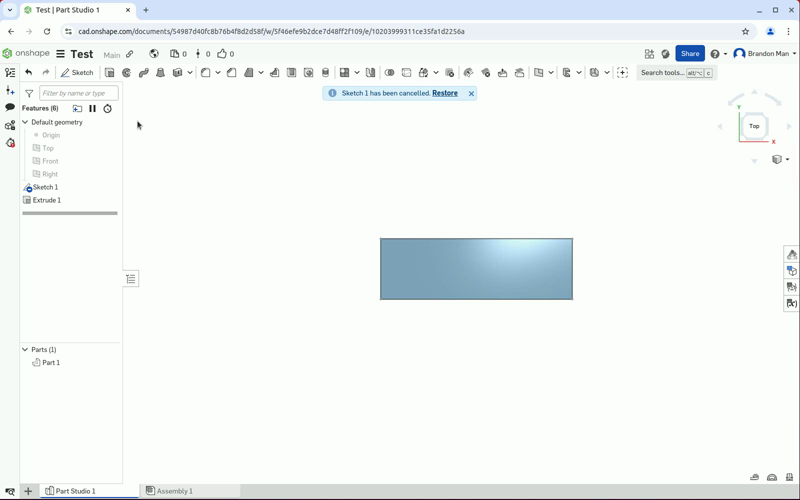
key(shift+h)
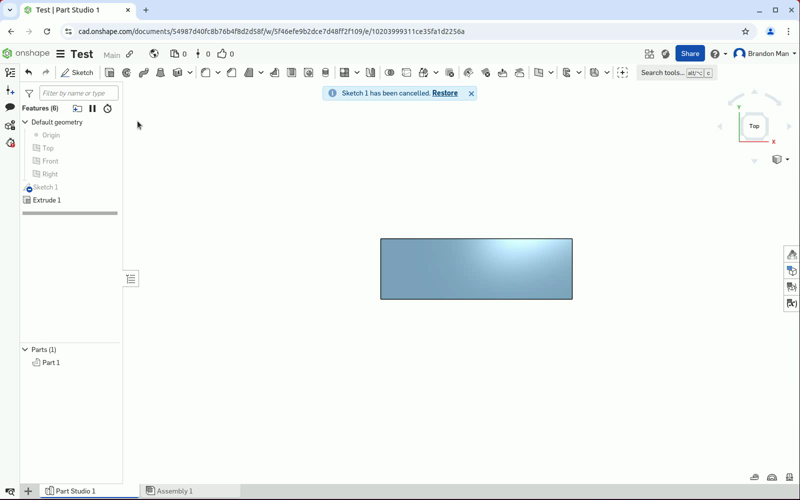
mouse_move(73, 189)
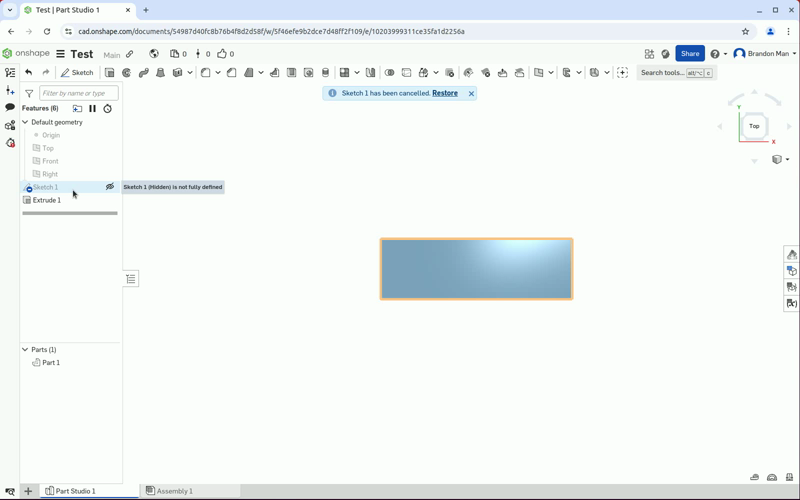
click(73, 189)
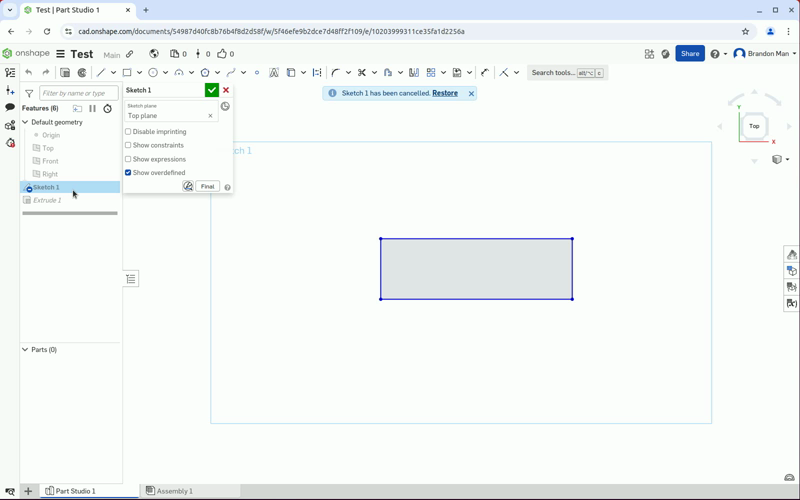
mouse_move(229, 92)
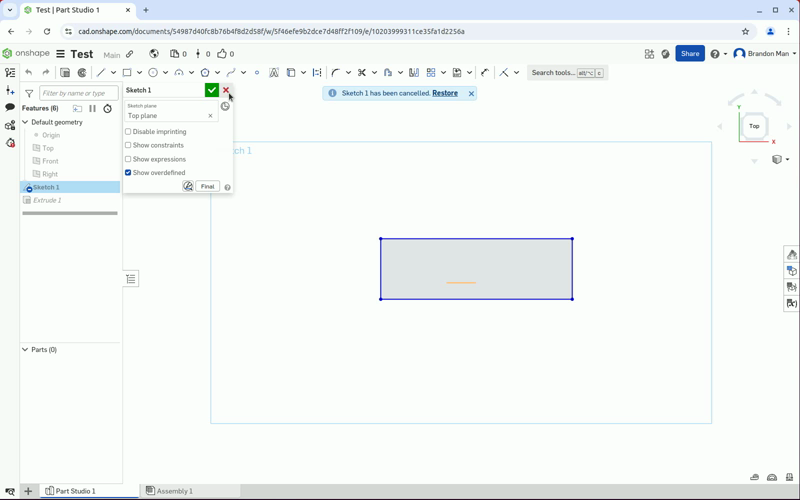
click(229, 92)
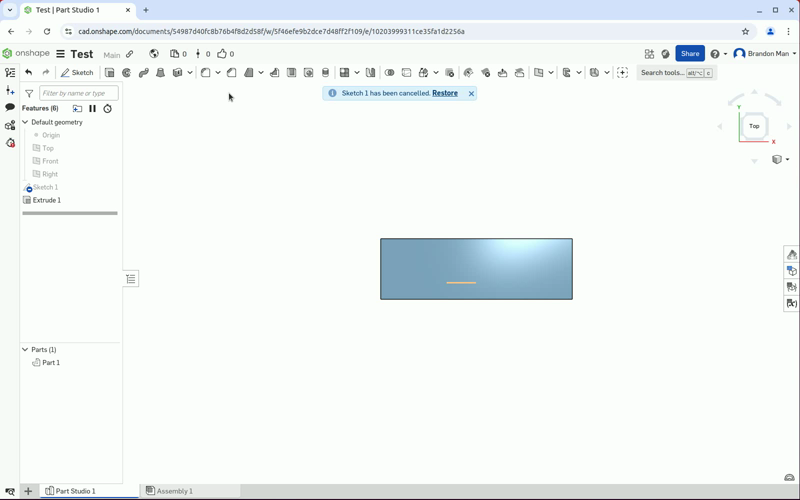
mouse_move(541, 75)
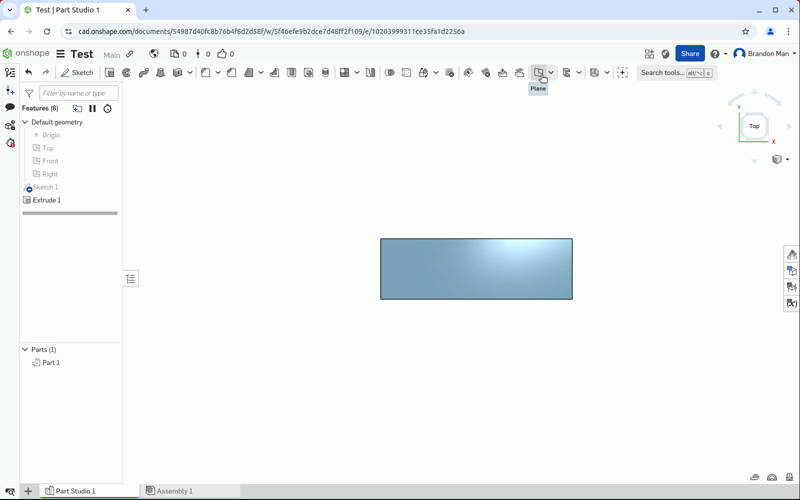
click(541, 75)
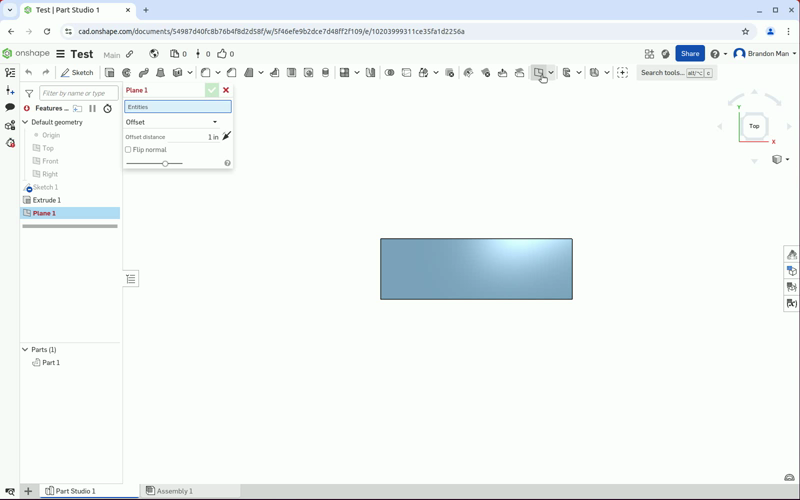
mouse_move(73, 150)
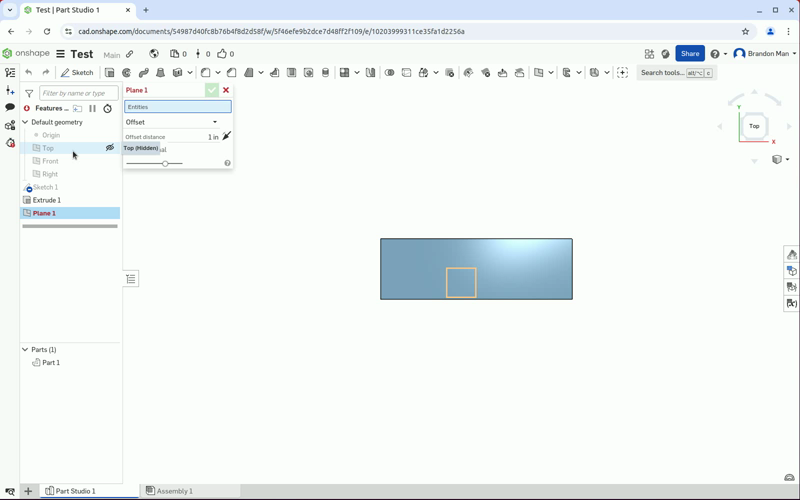
click(73, 150)
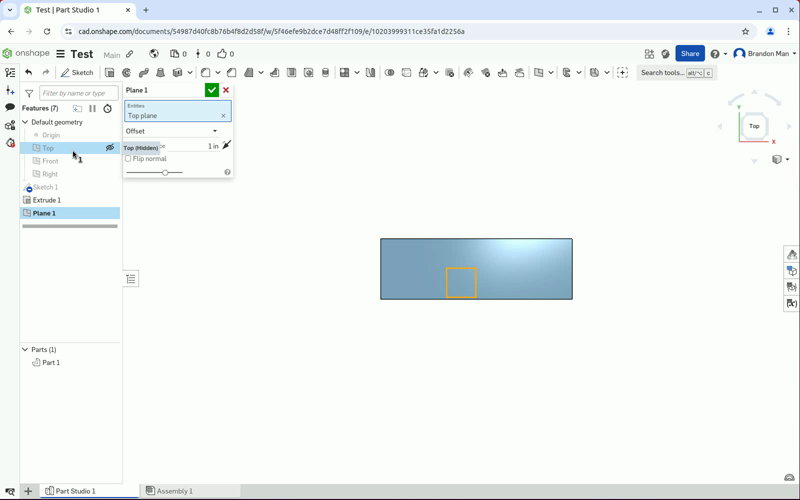
key(tab, 2)
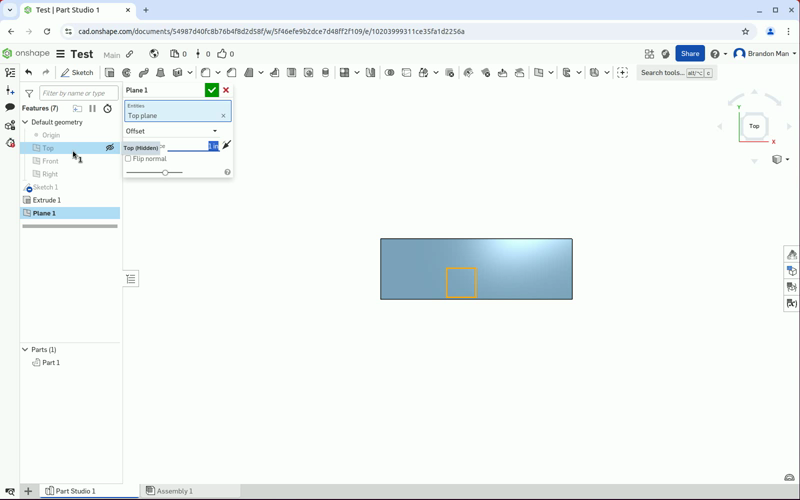
text(12.756)
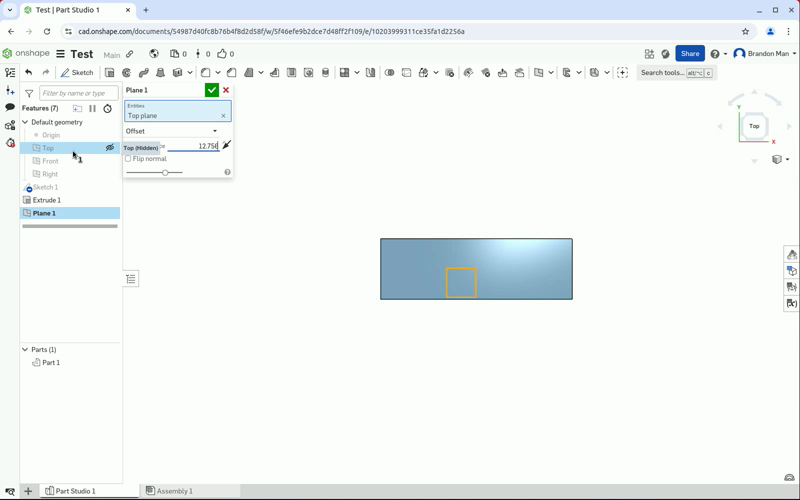
key(enter, 2)
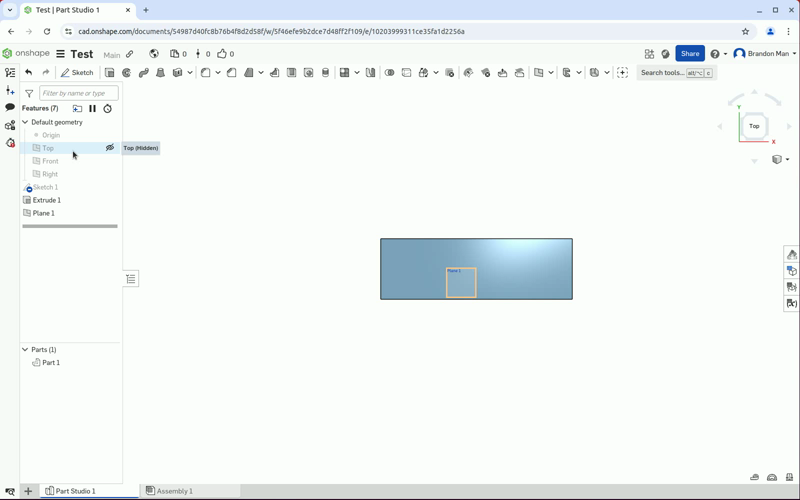
key(shift+s)
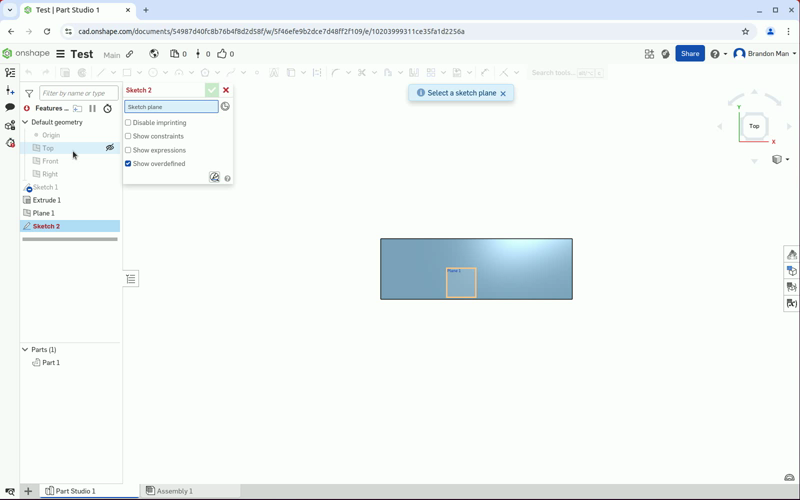
mouse_move(73, 215)
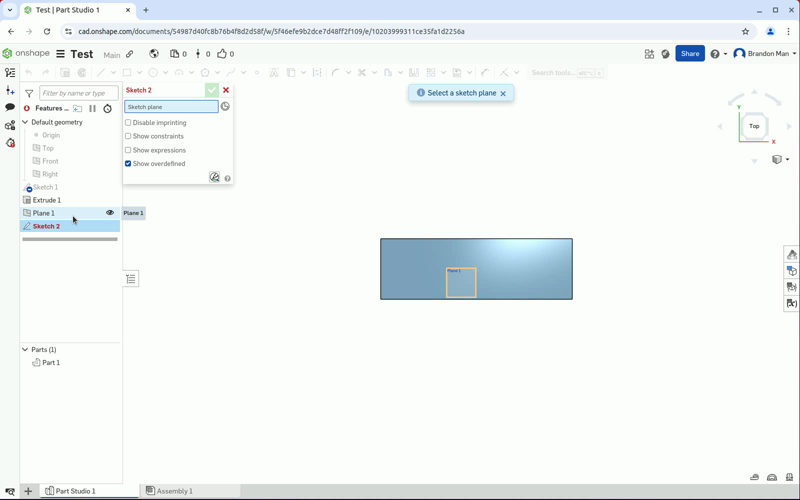
click(73, 215)
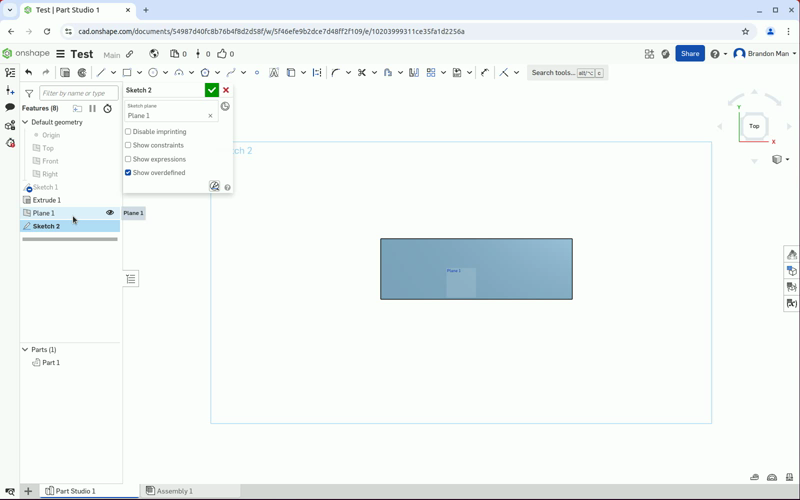
mouse_move(73, 352)
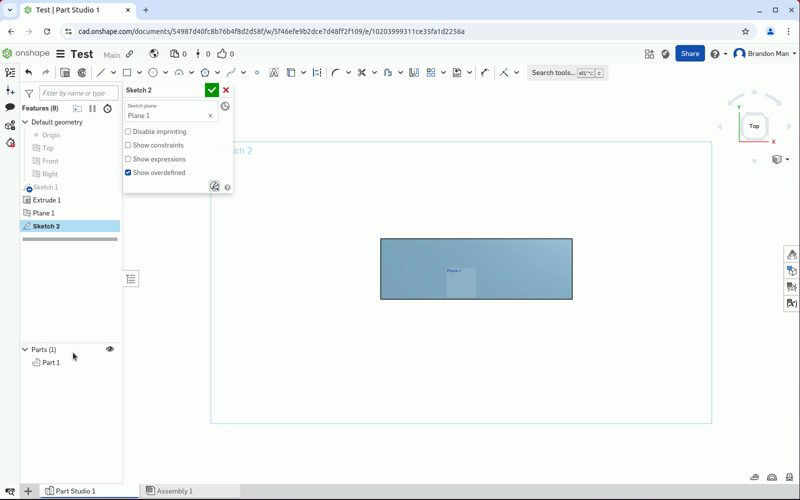
key(y)
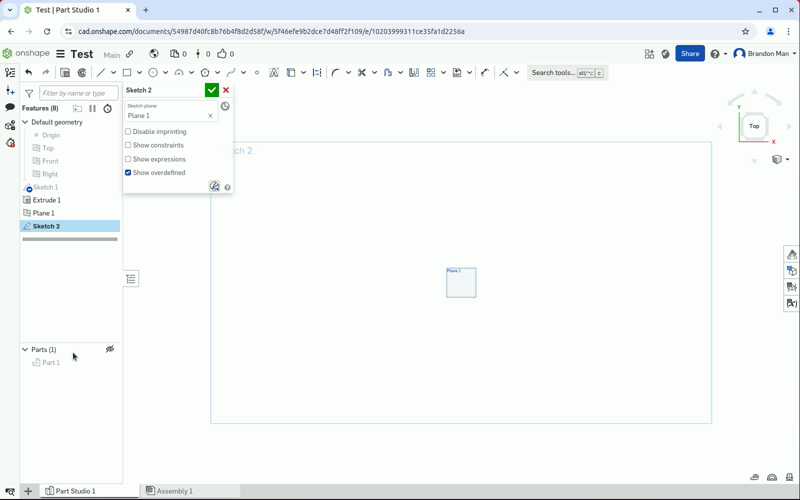
key(c)
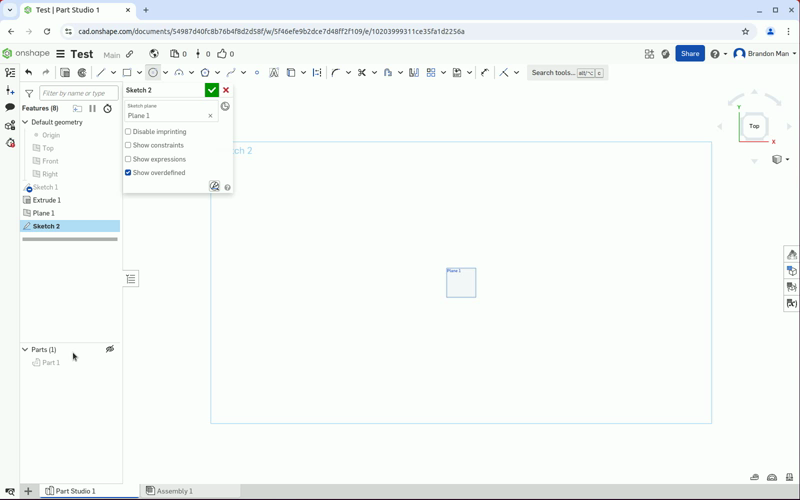
key_down(shift)
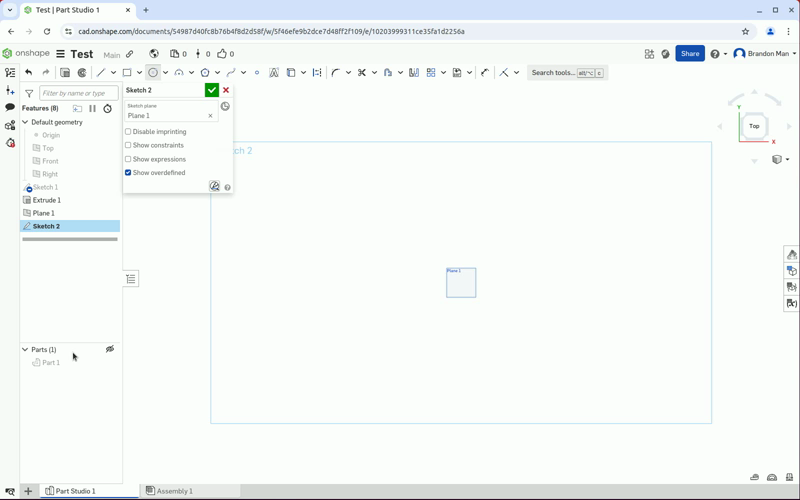
mouse_move(476, 268)
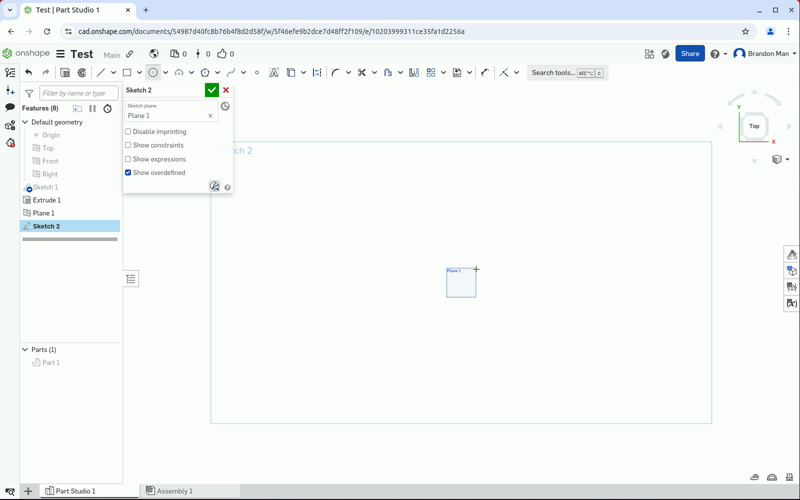
click(476, 268)
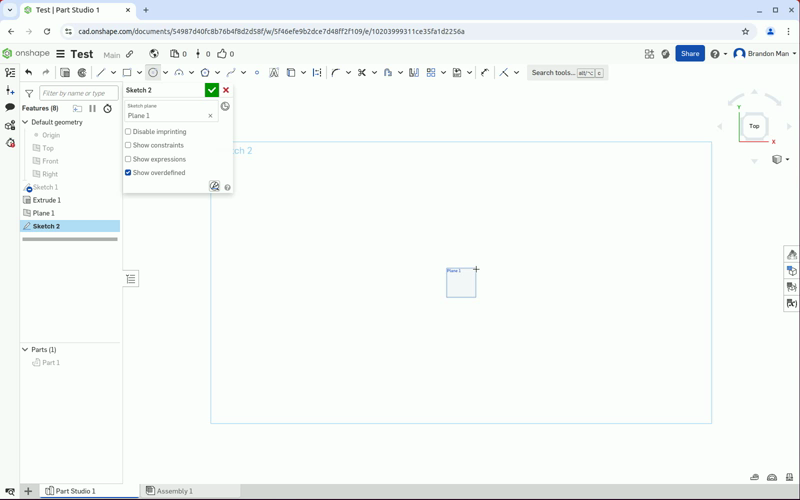
key_up(shift)
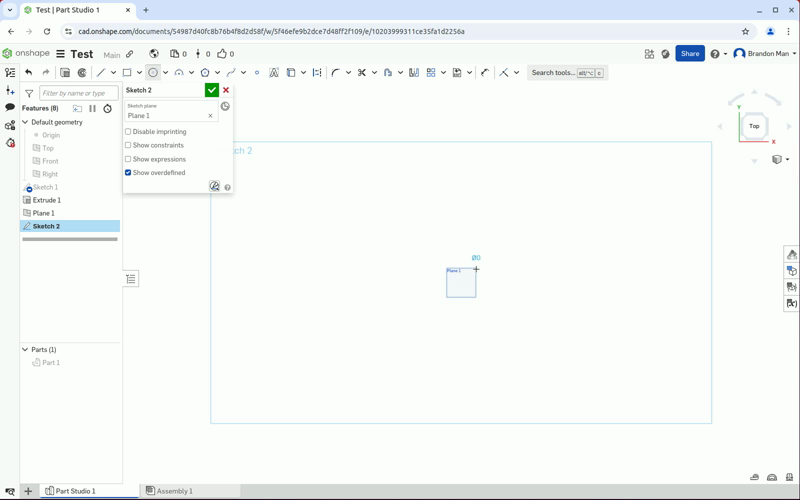
mouse_move(491, 268)
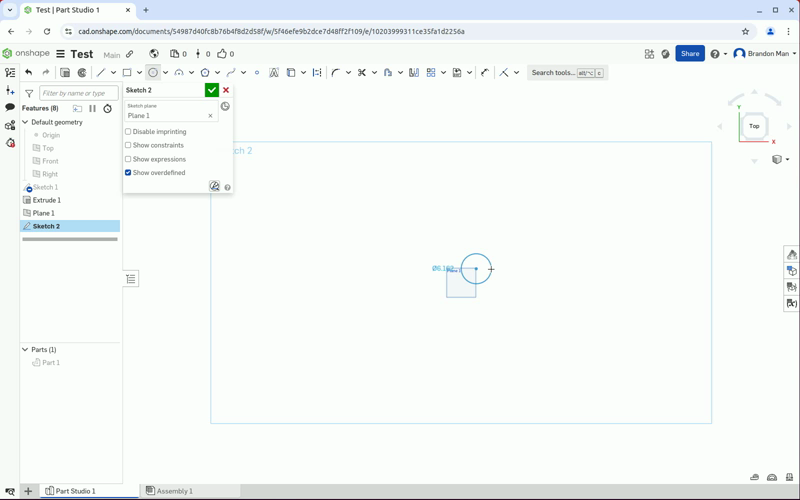
click(491, 268)
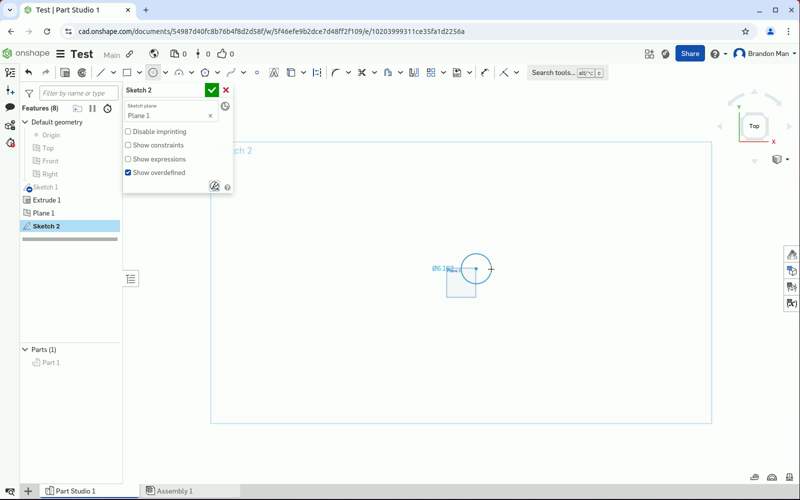
key(esc)
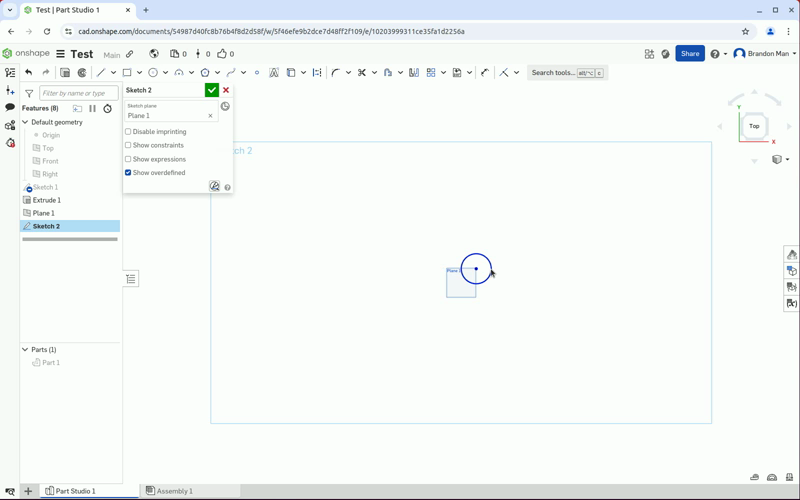
mouse_move(477, 273)
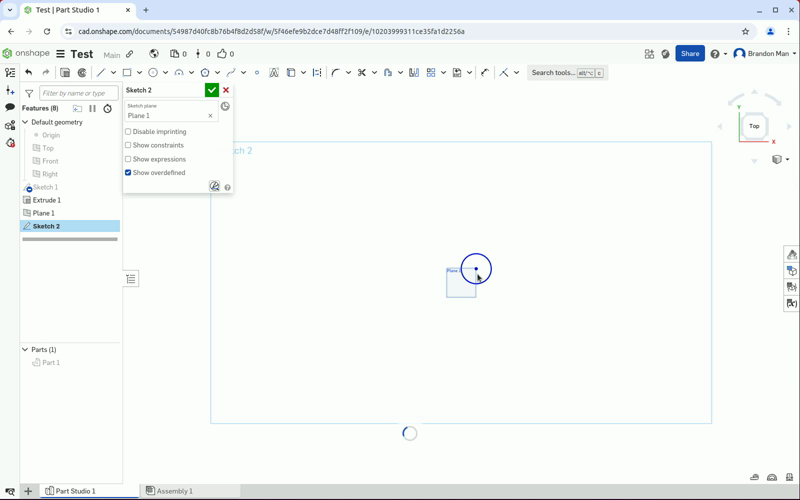
scroll(6)
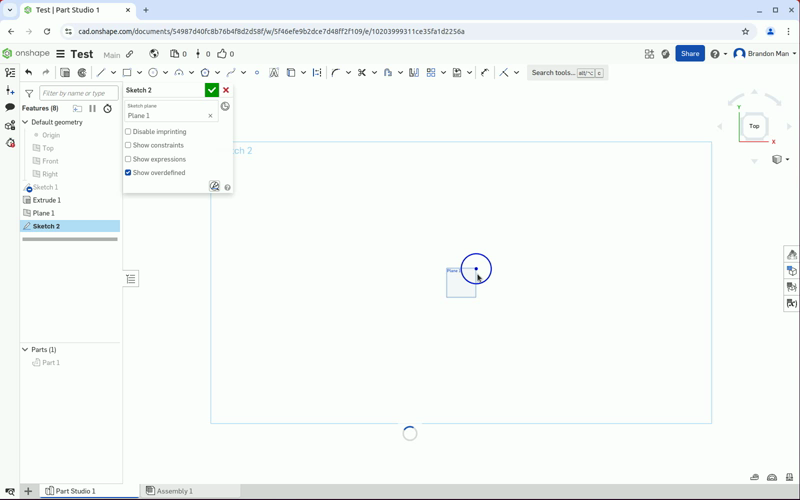
scroll(6)
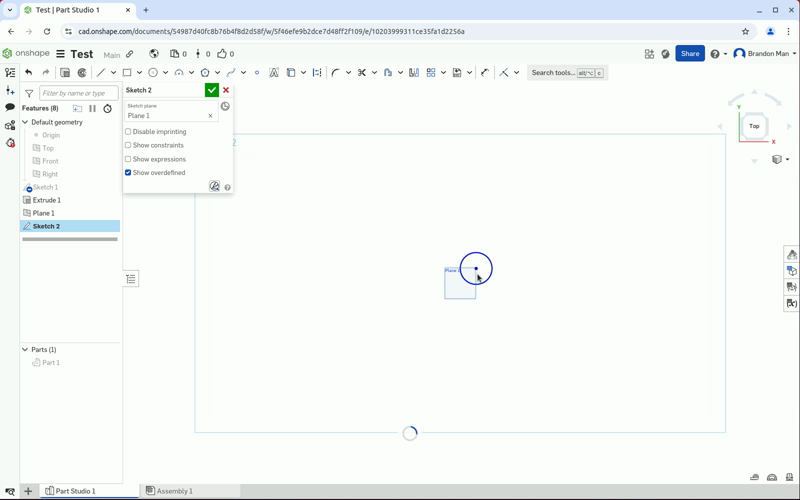
scroll(6)
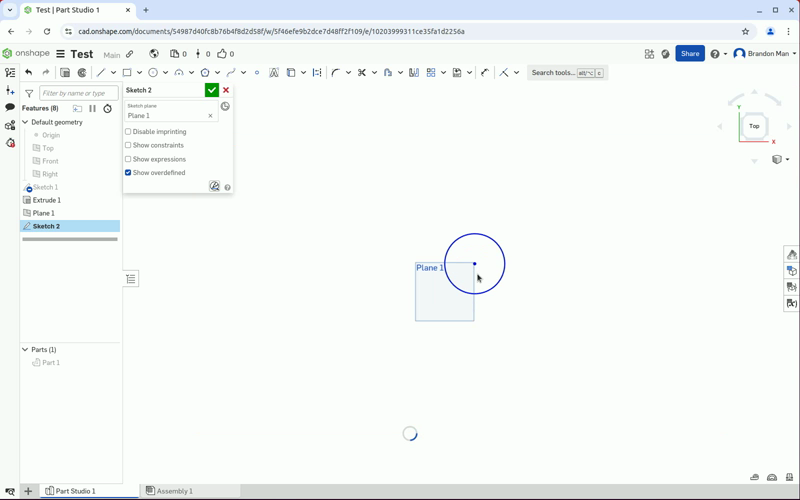
scroll(6)
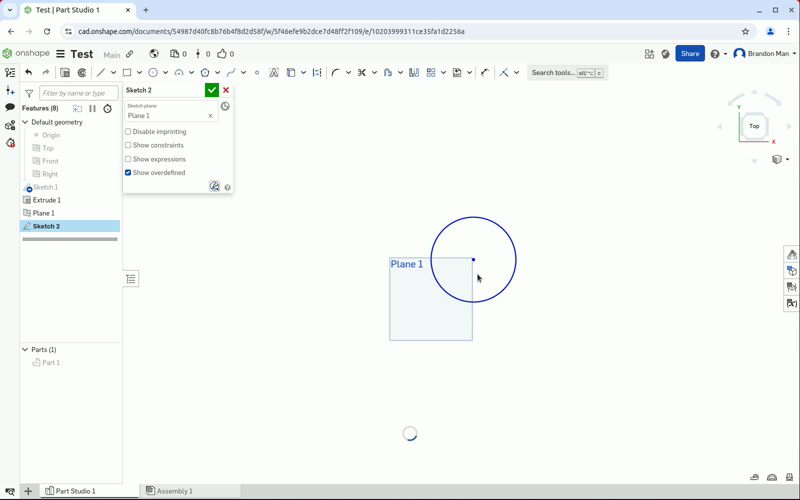
scroll(6)
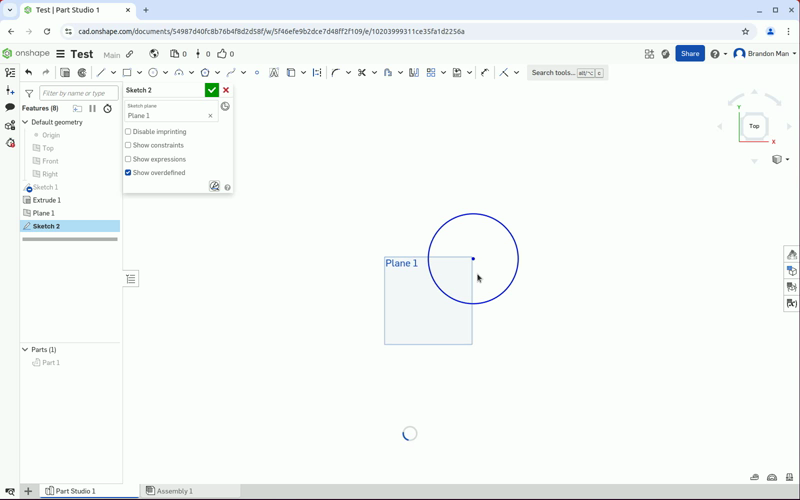
scroll(6)
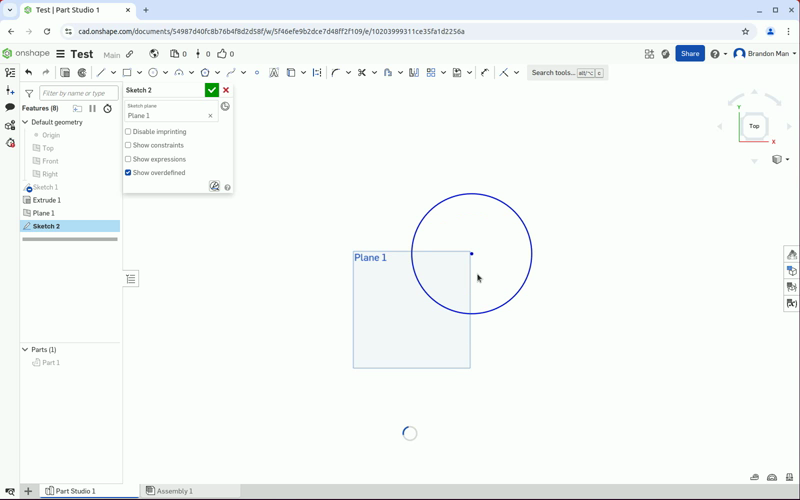
scroll(6)
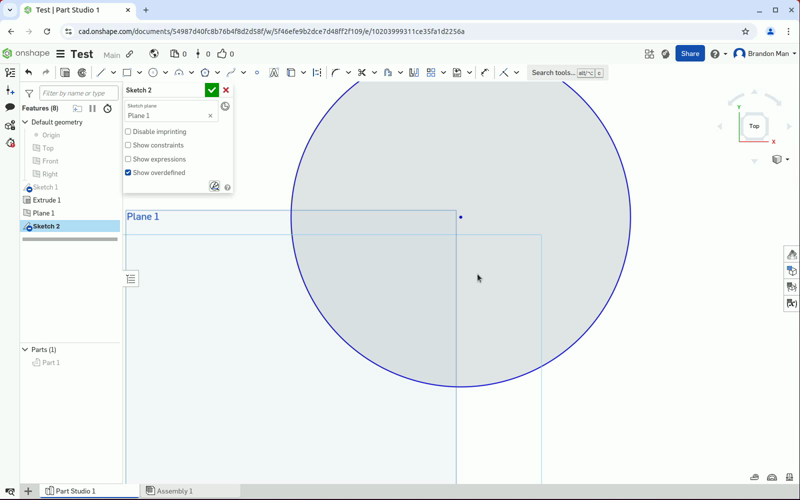
click(477, 273)
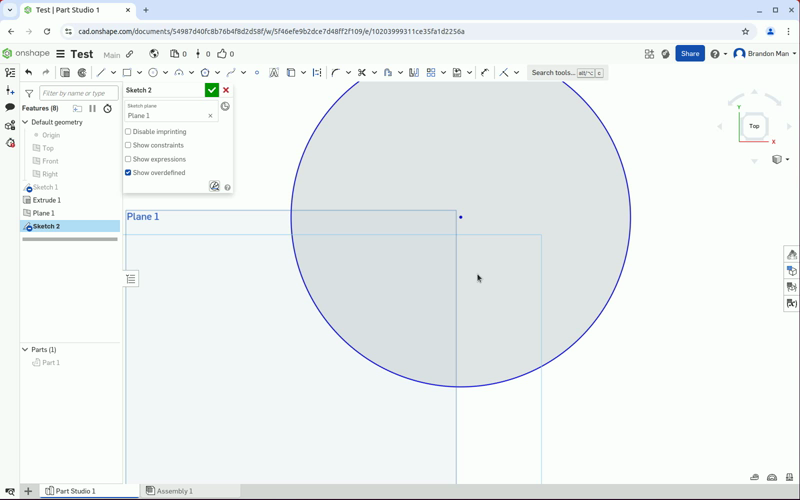
scroll(-6)
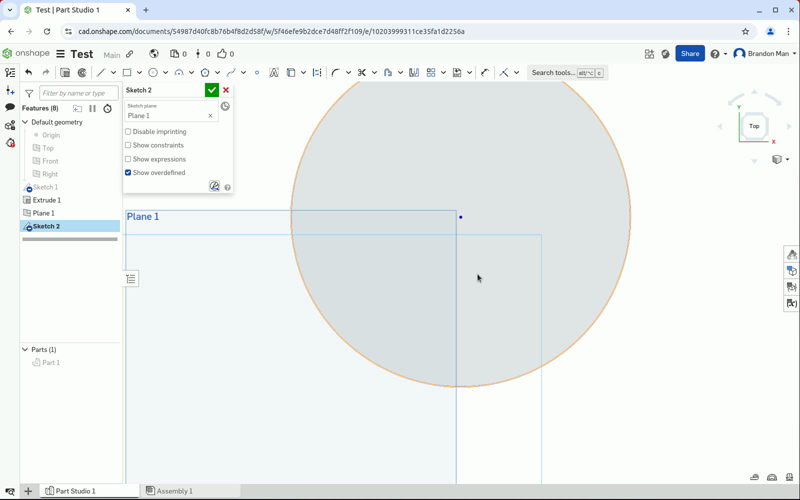
scroll(-6)
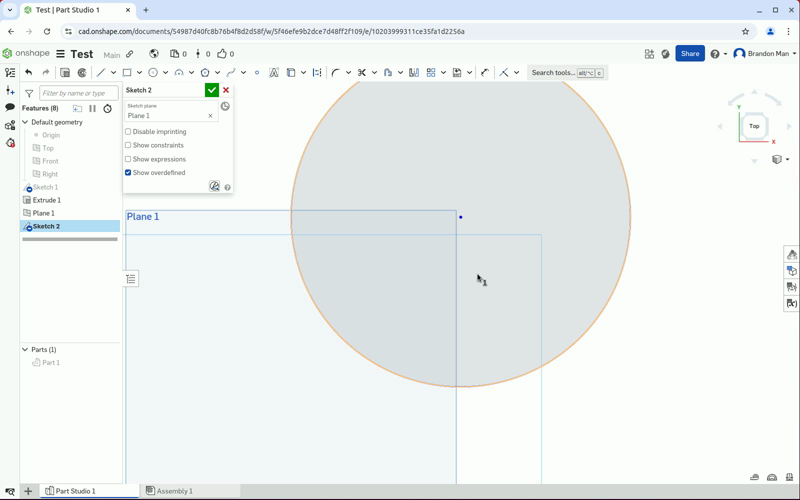
scroll(-6)
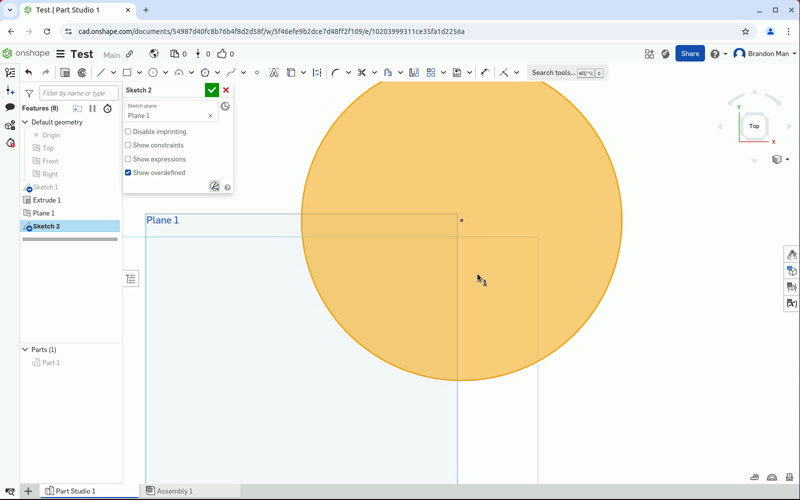
scroll(-6)
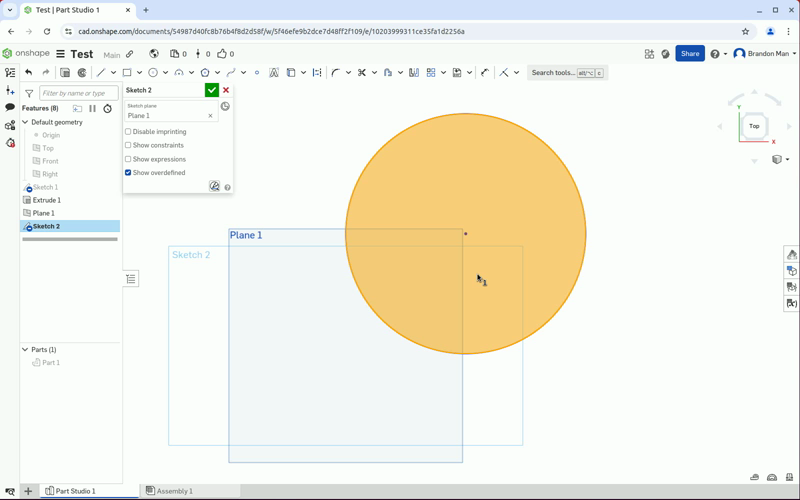
scroll(-6)
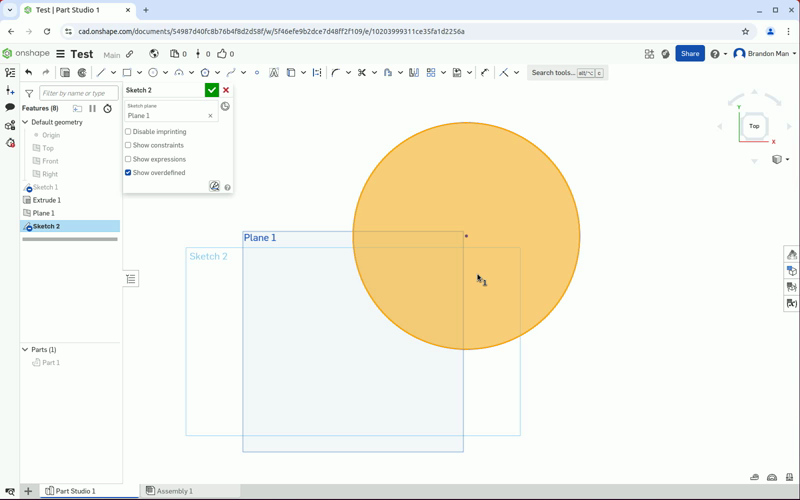
scroll(-6)
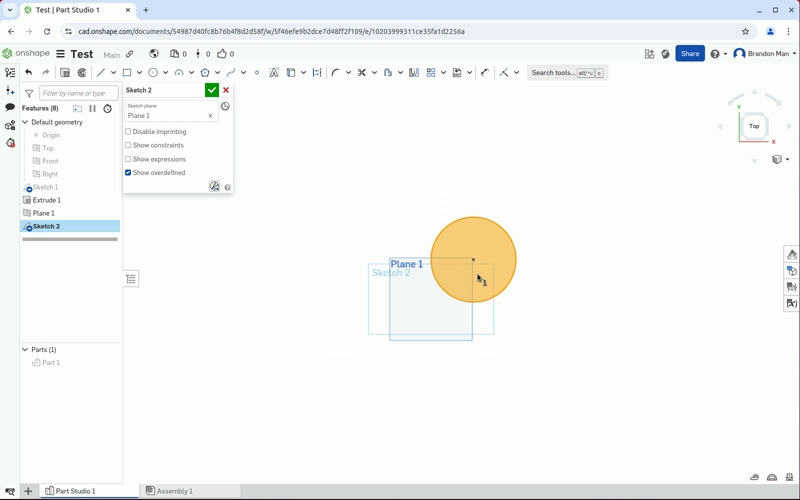
scroll(-6)
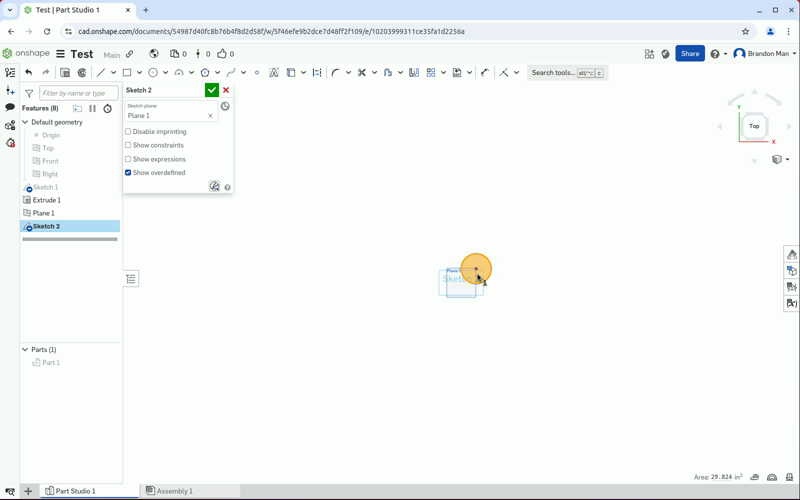
mouse_move(73, 352)
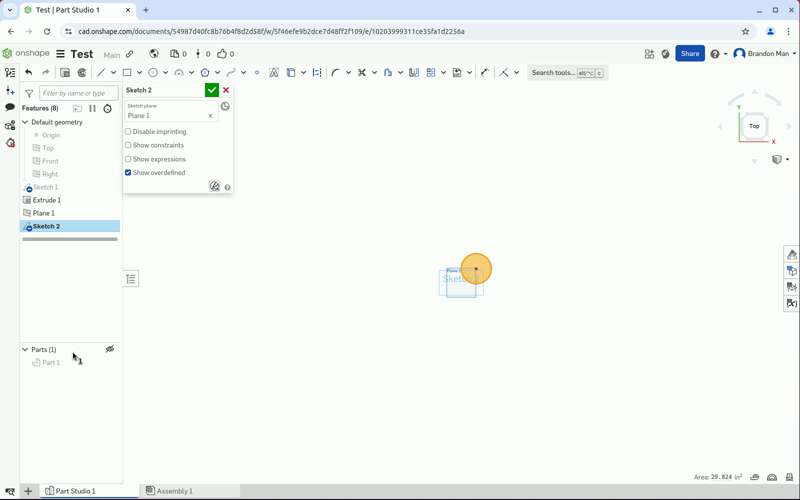
key(shift+y)
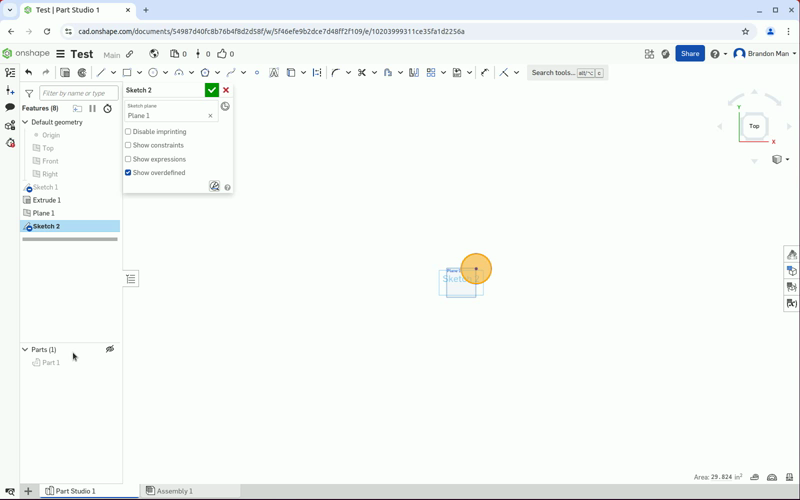
key(shift+e)
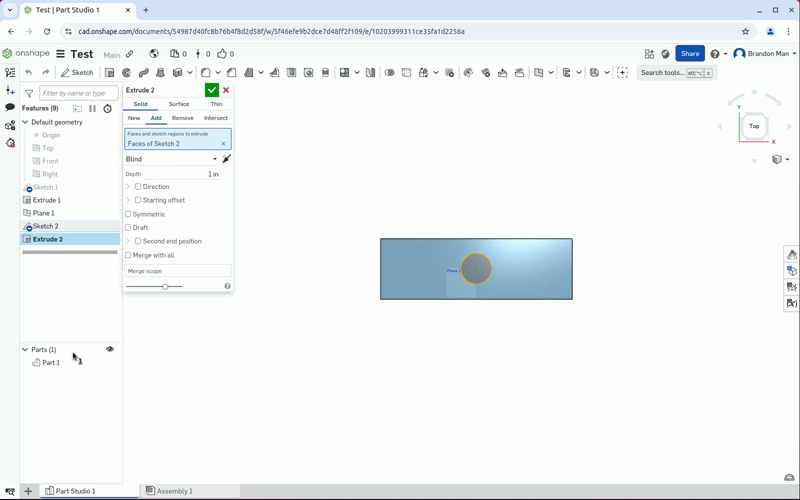
mouse_move(143, 106)
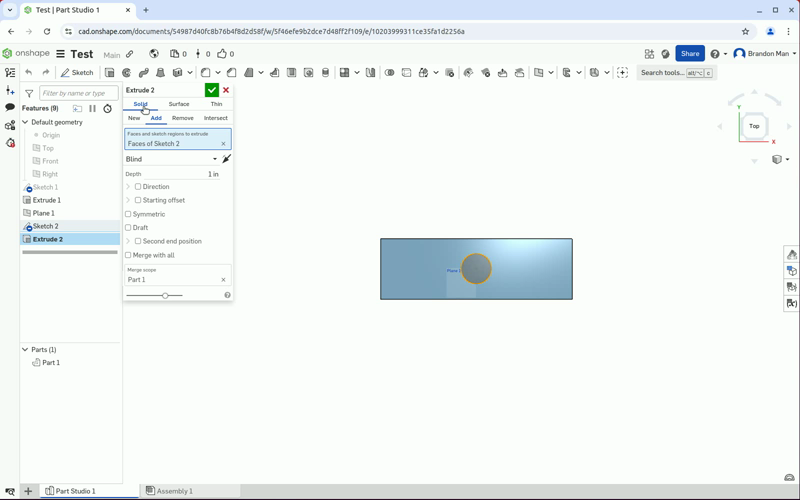
click(143, 106)
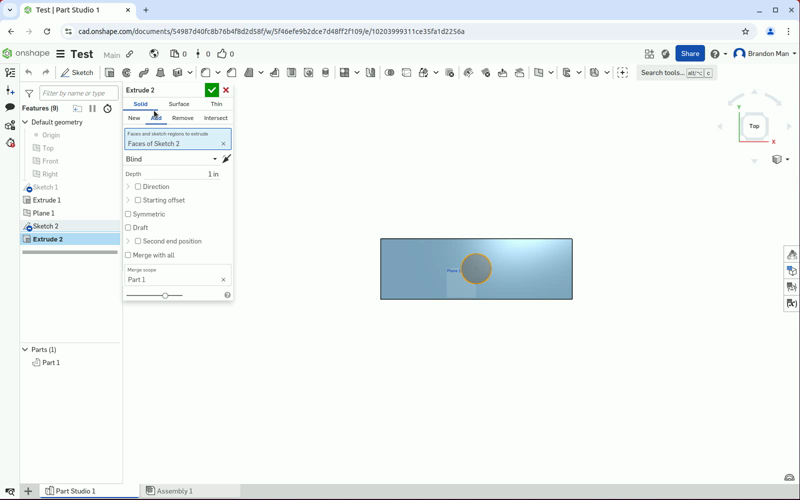
mouse_move(186, 120)
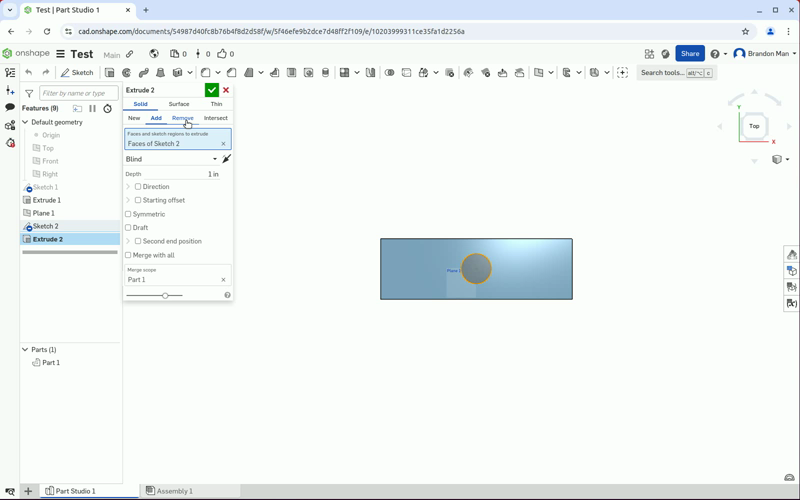
click(186, 120)
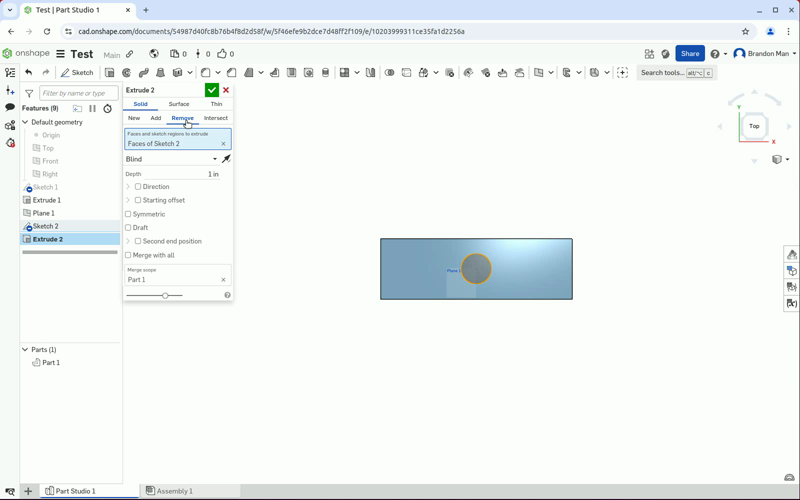
key(tab, 4)
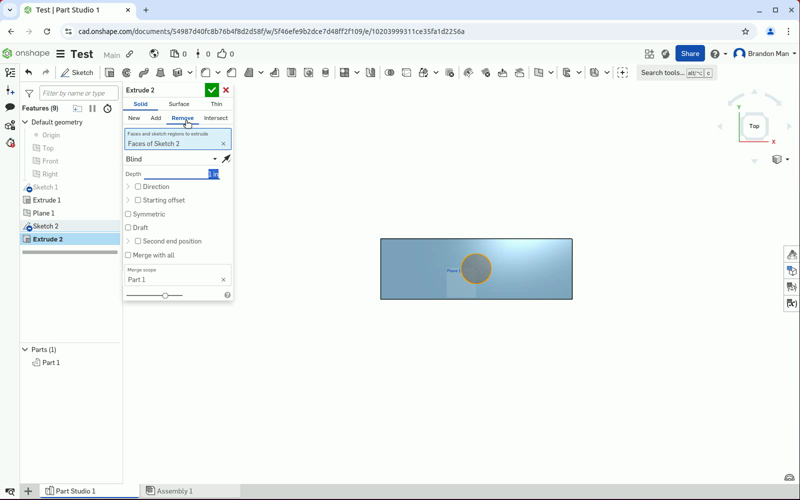
text(12.758)
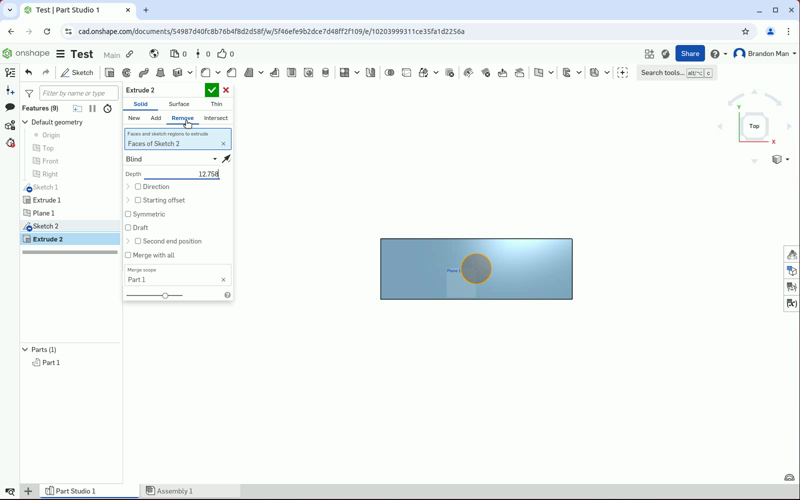
key(tab, 6)
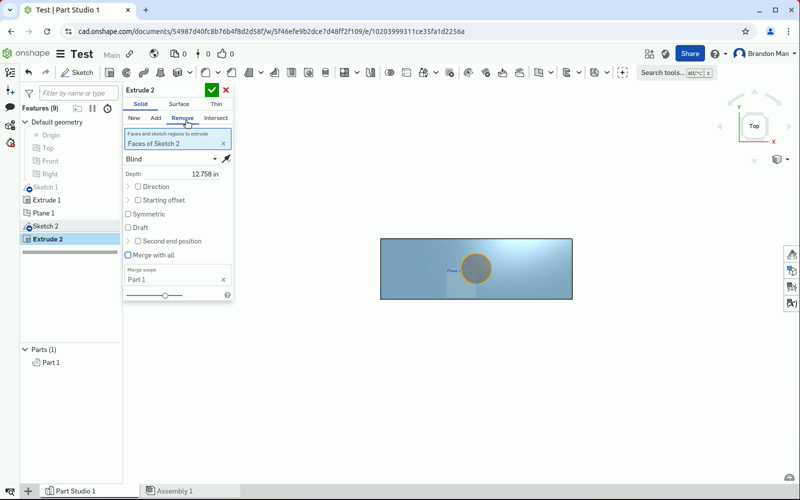
key(space)
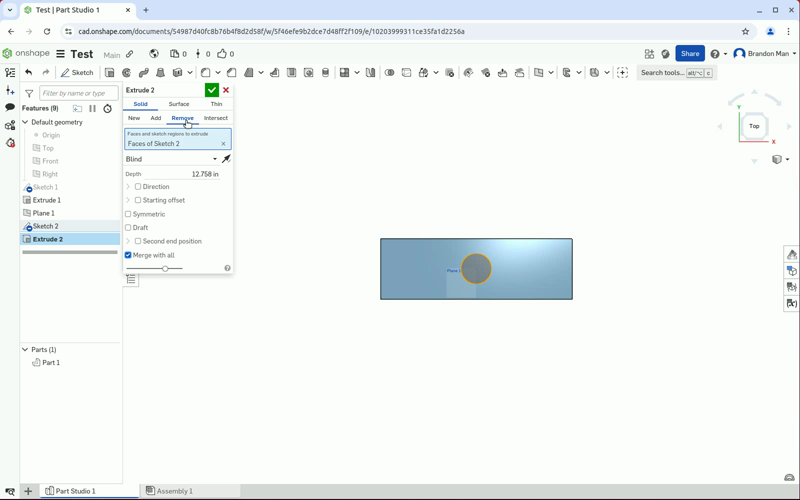
key(enter)
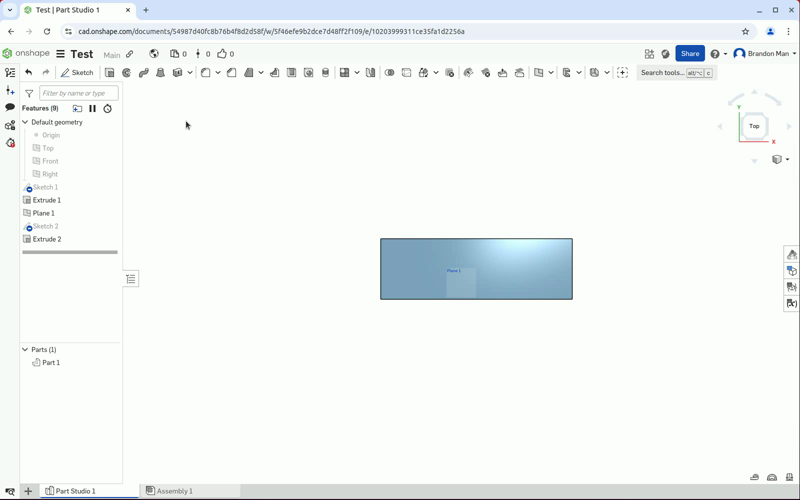
key(shift+h)
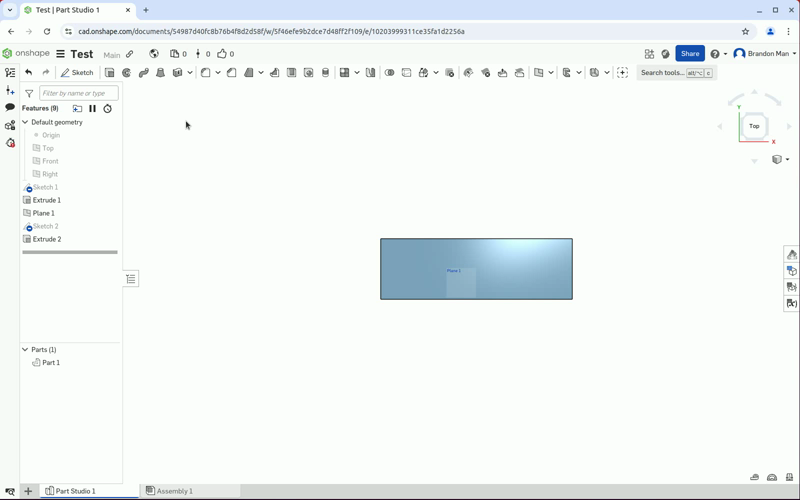
key(shift+h)
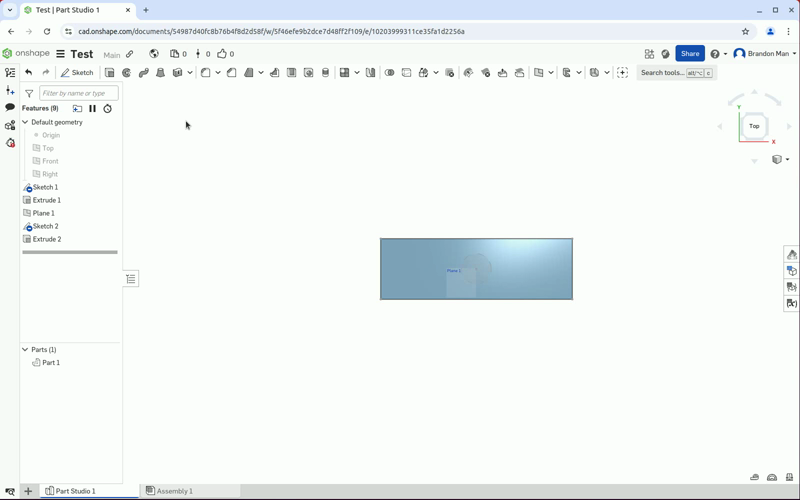
key(shift+7)
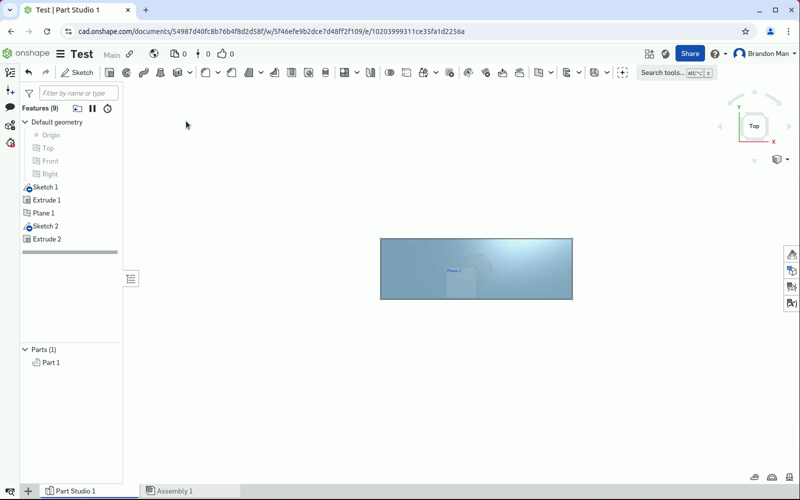
key(up, 3)
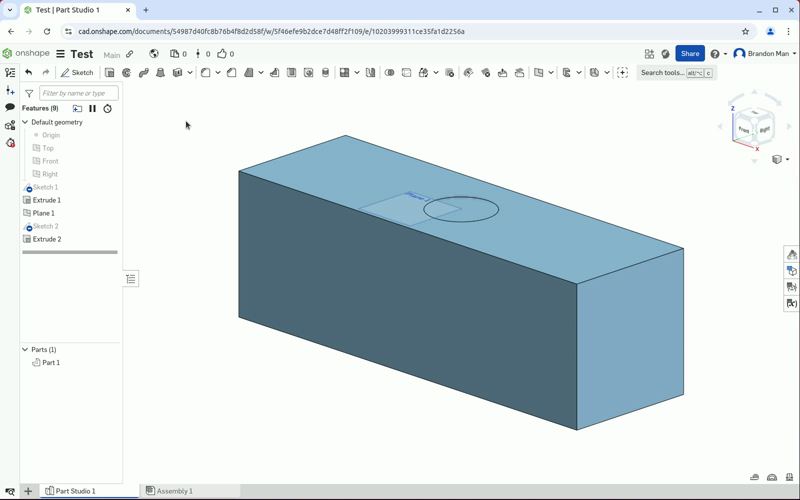
key(left, 3)
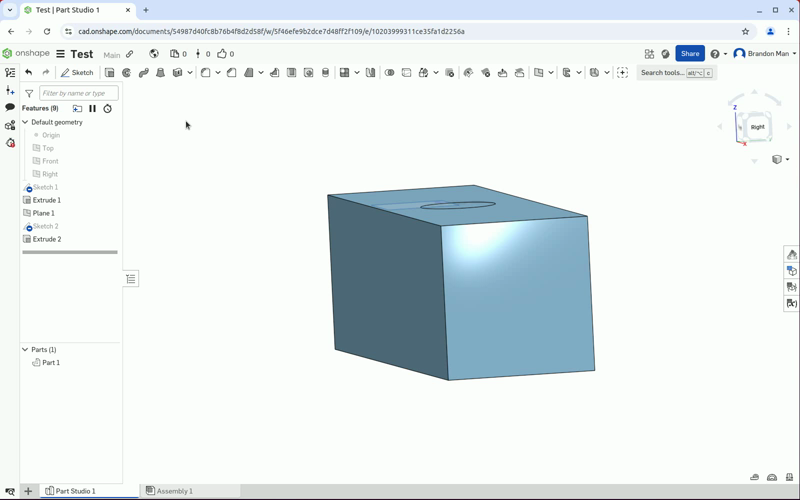
key(right, 3)
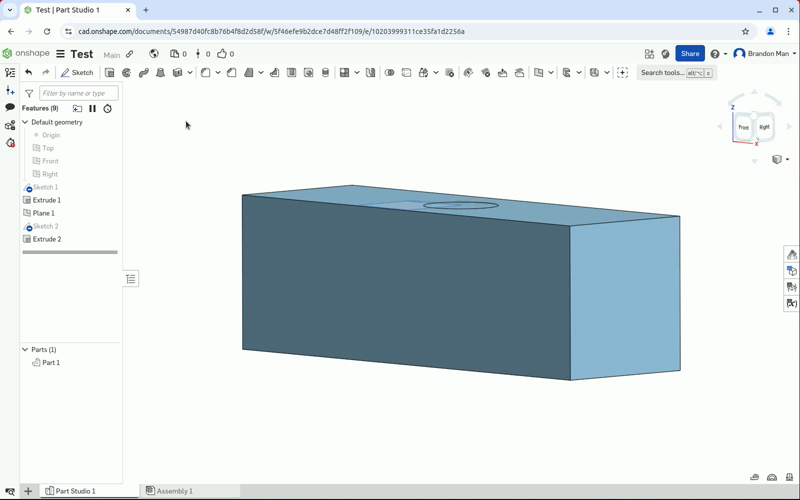
key(down, 3)
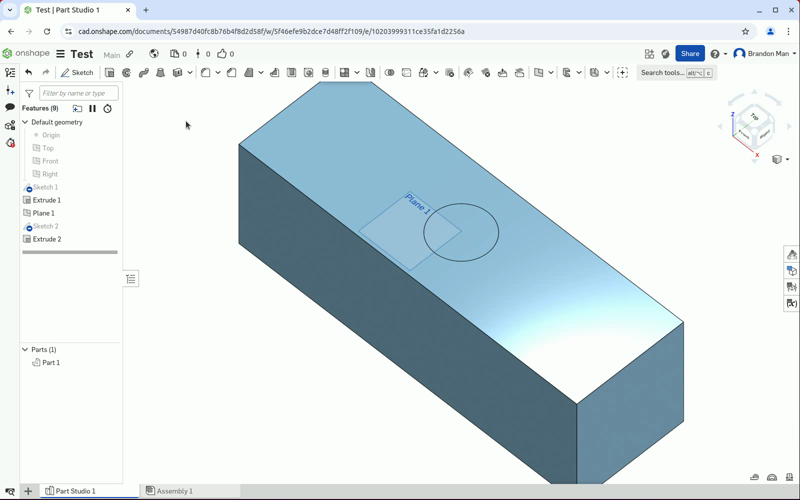
mouse_move(73, 189)
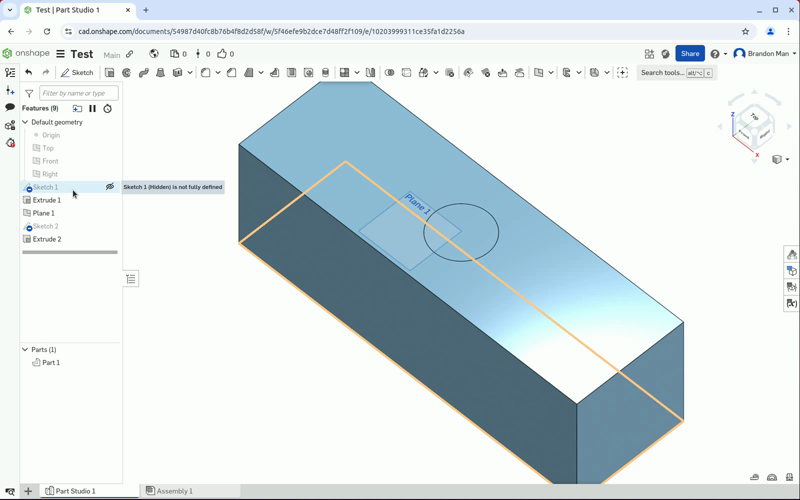
click(73, 189)